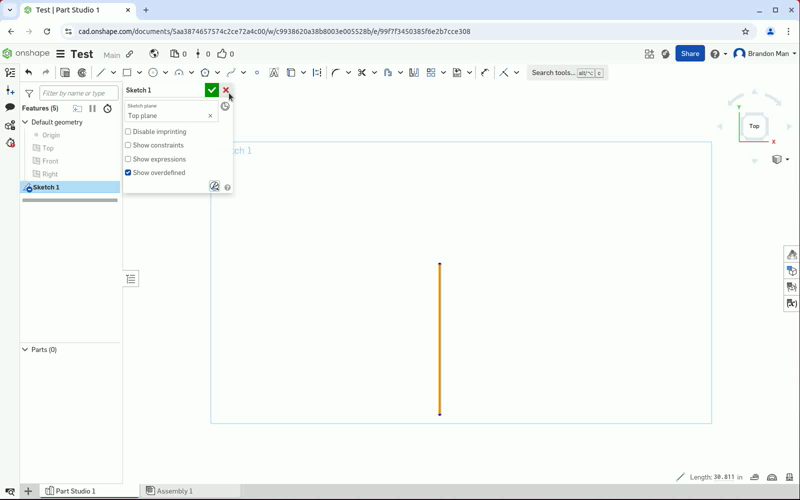
key(shift+h)
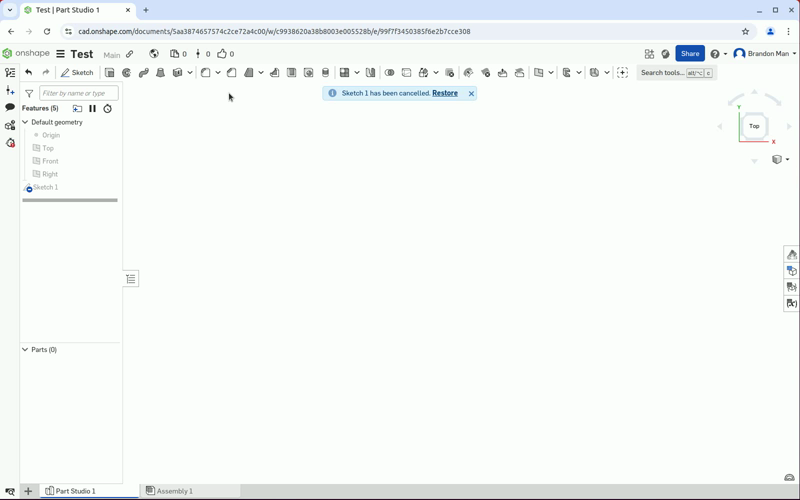
mouse_move(73, 352)
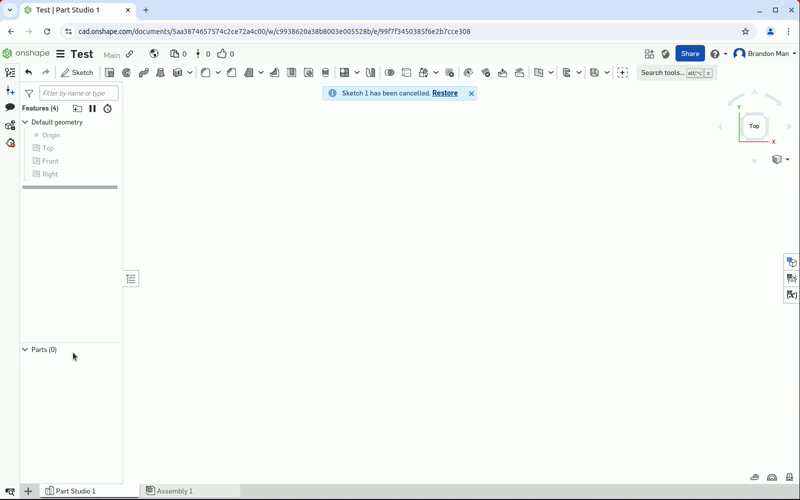
key(y)
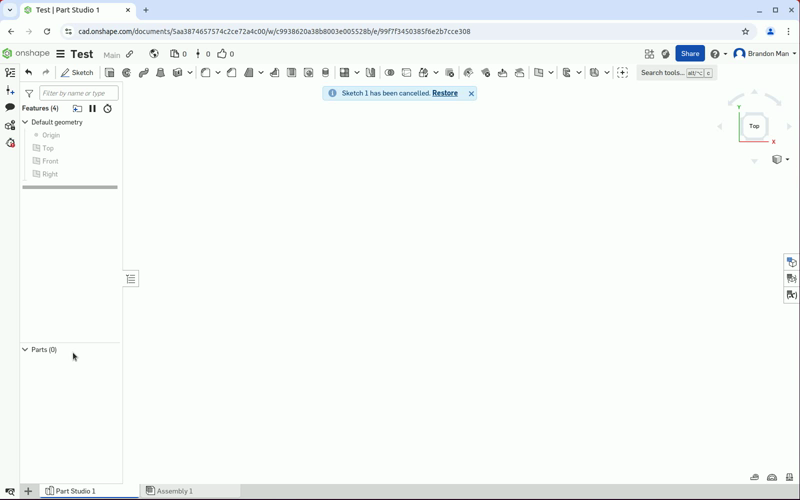
key(shift+p)
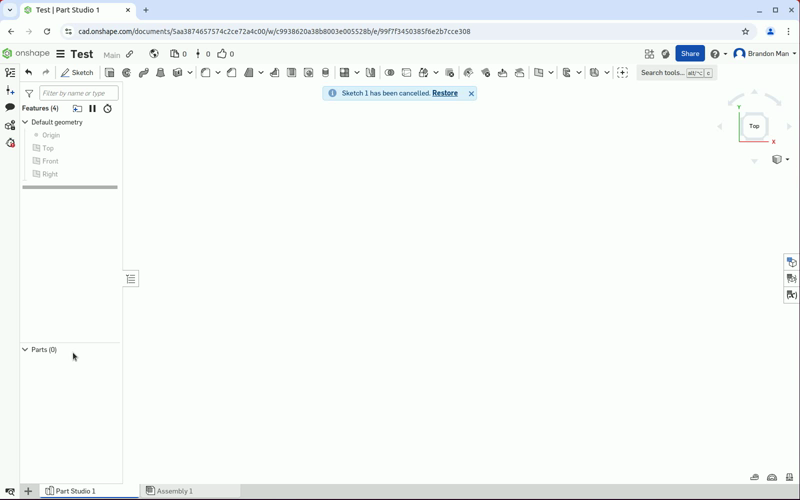
key(space)
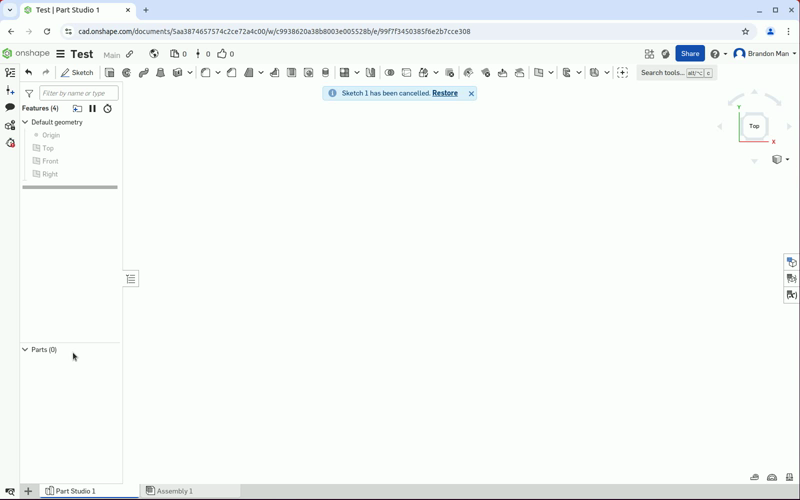
key_down(shift)
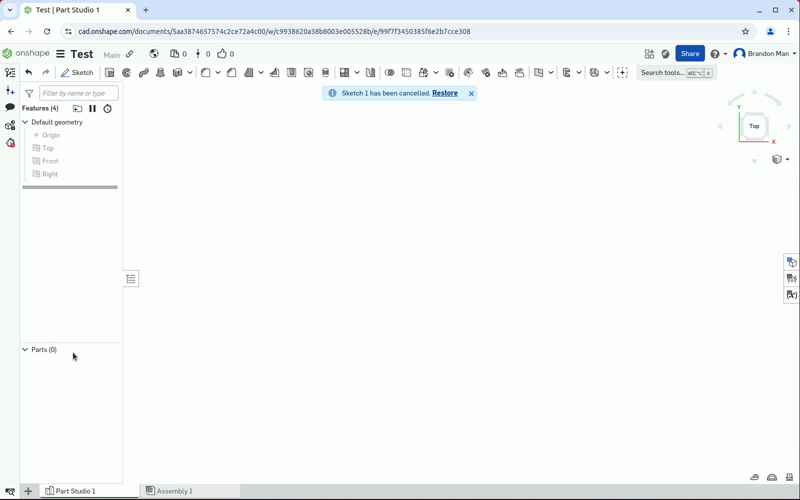
key(up)
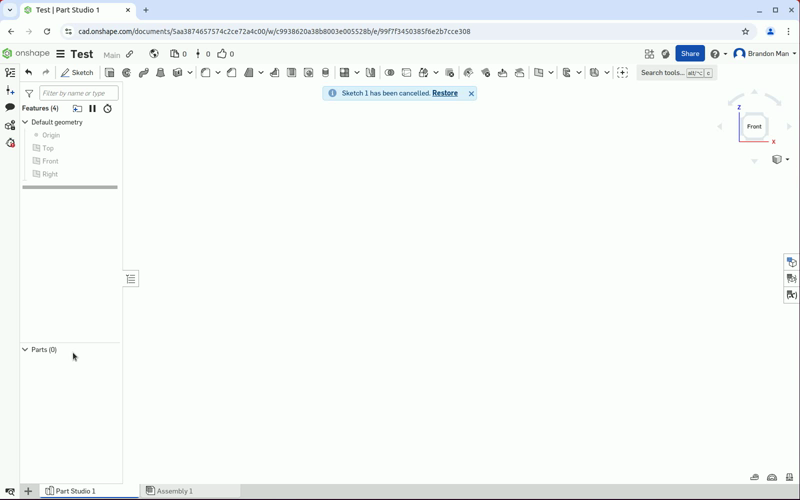
key_up(shift)
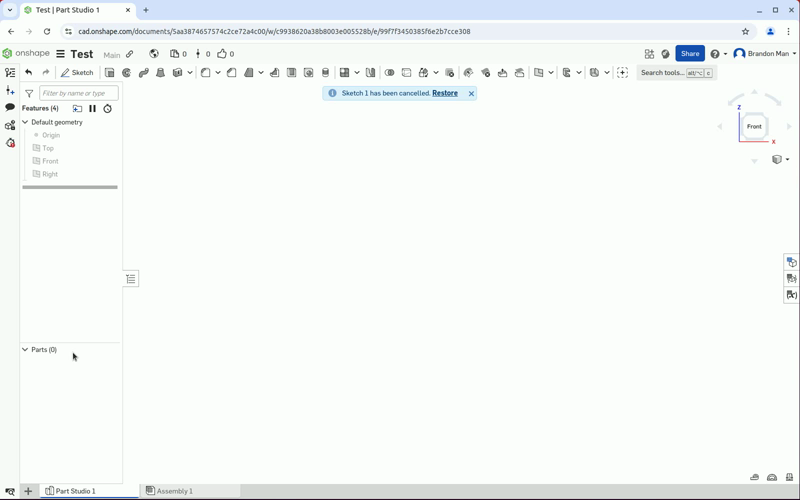
key(space)
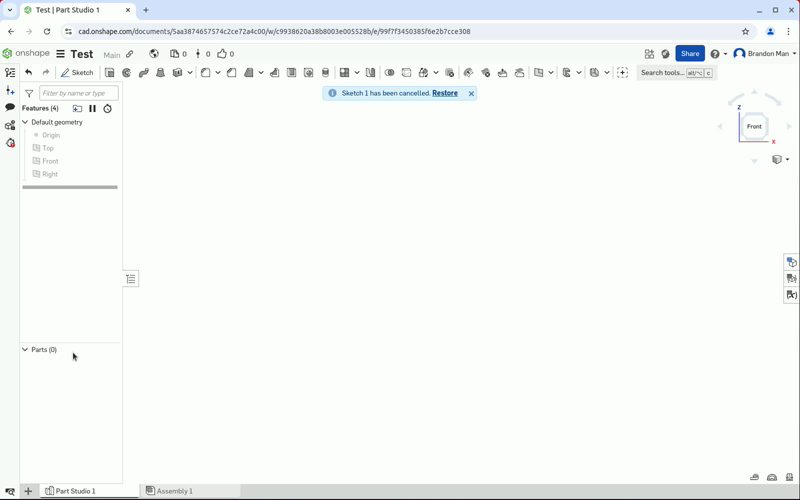
key_down(shift)
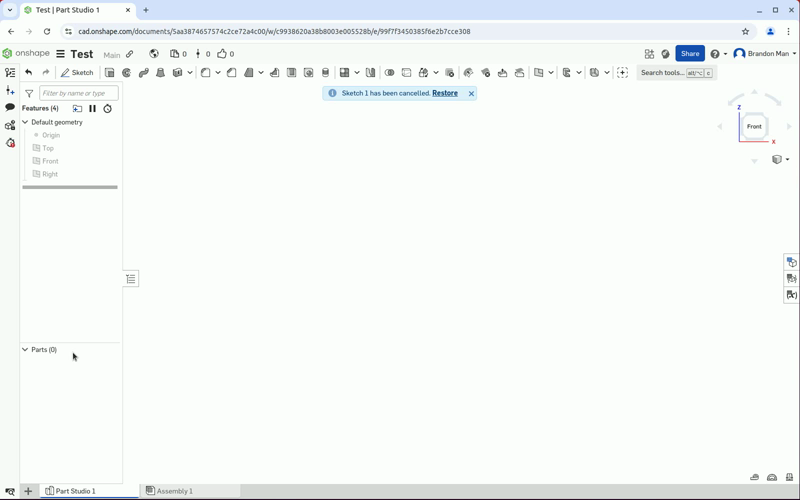
key(left)
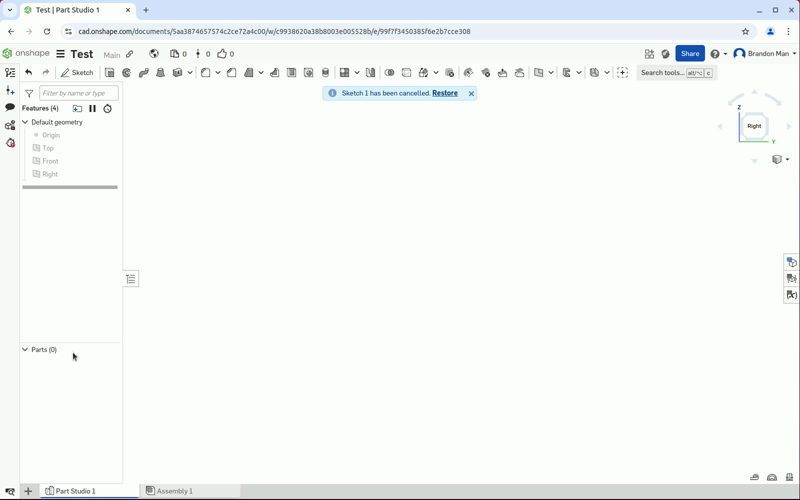
key_up(shift)
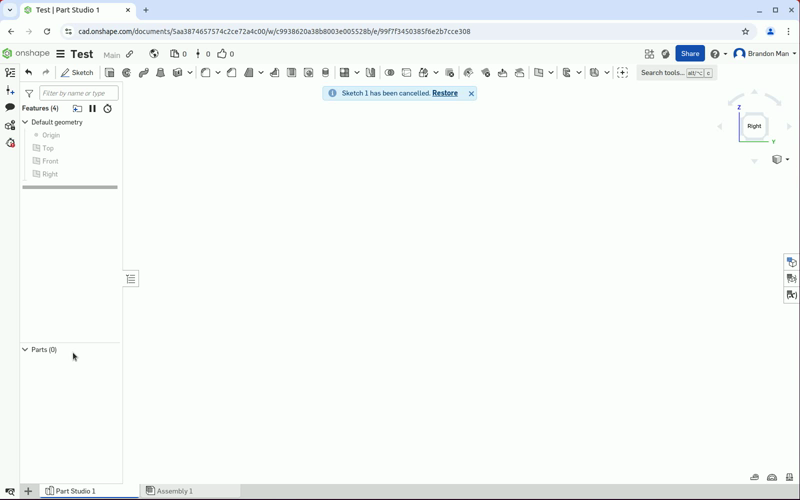
mouse_move(73, 352)
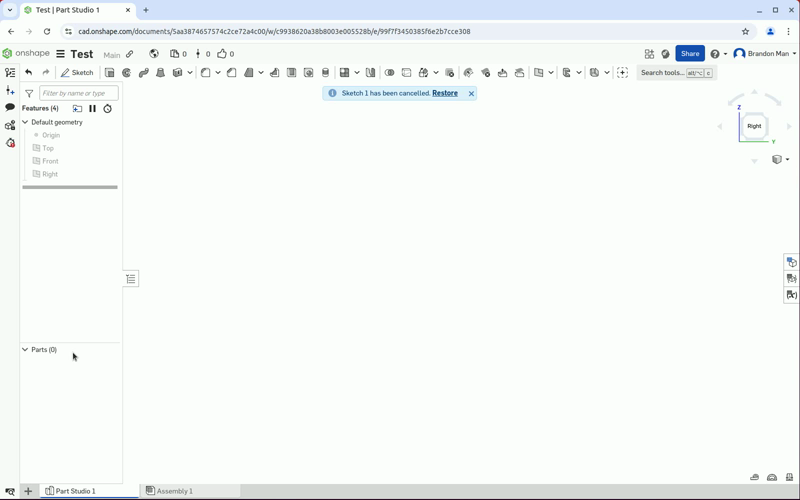
key(shift+y)
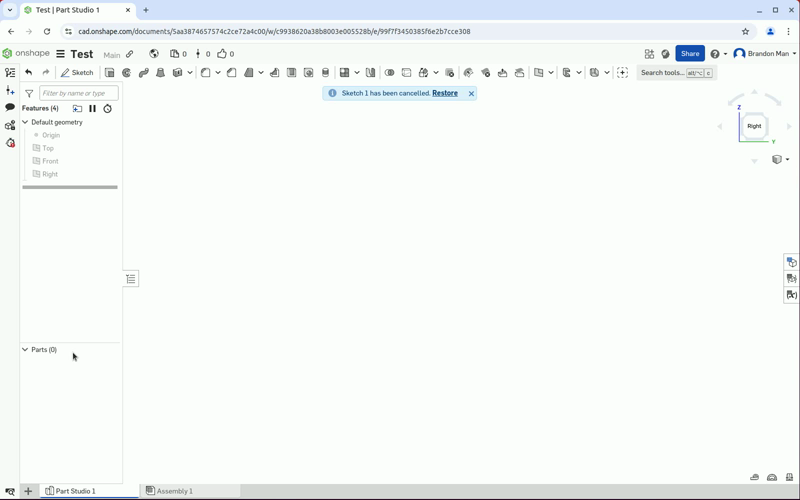
key(shift+s)
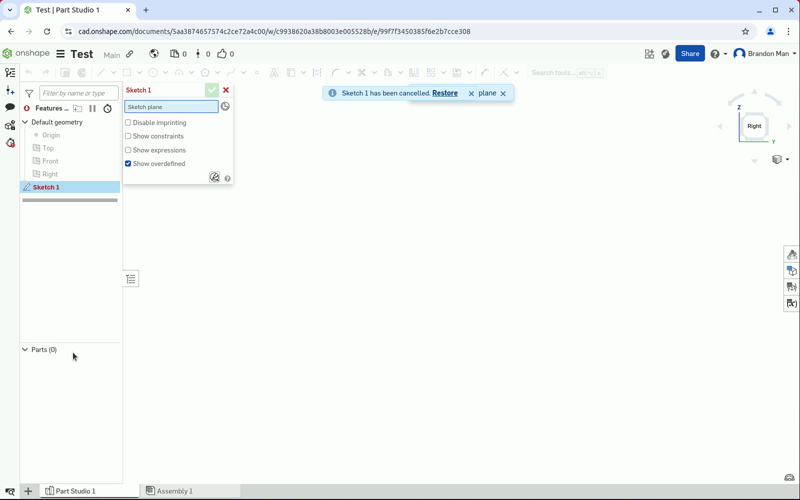
mouse_move(73, 176)
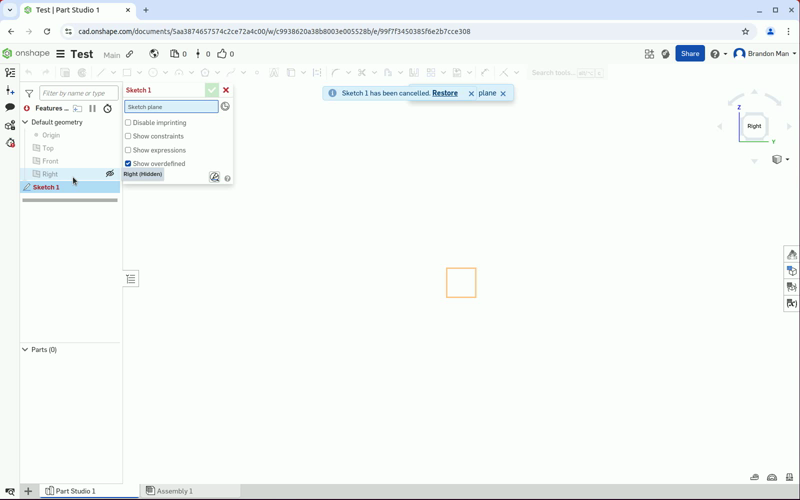
click(73, 176)
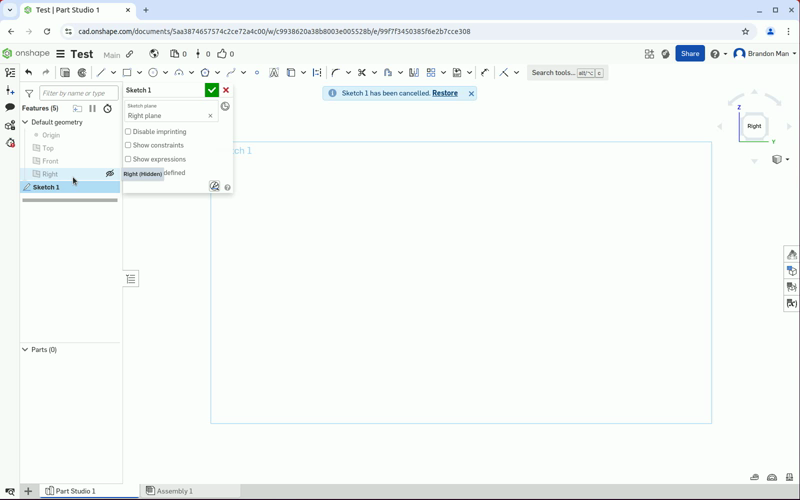
mouse_move(73, 352)
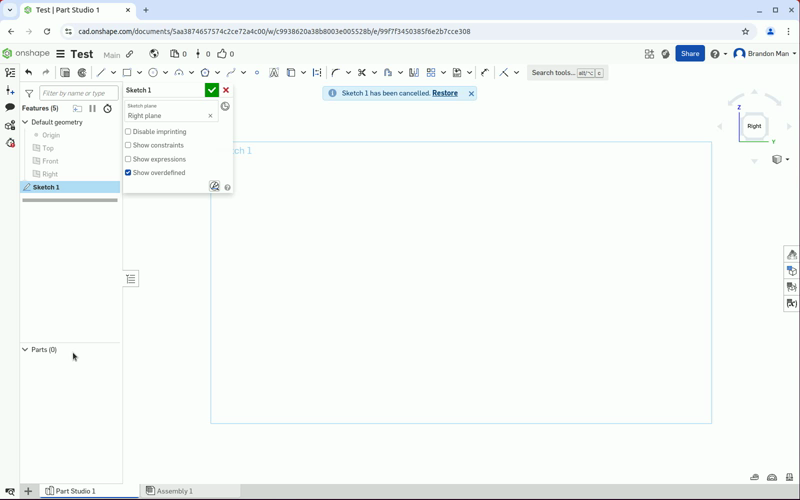
key(y)
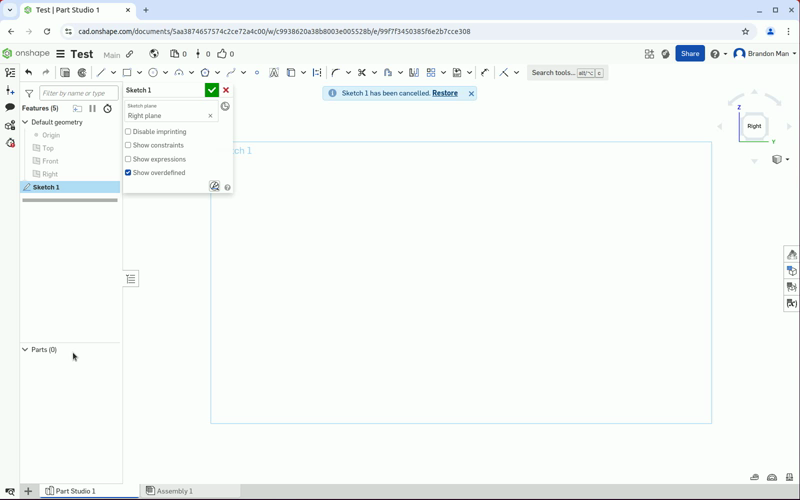
key(a)
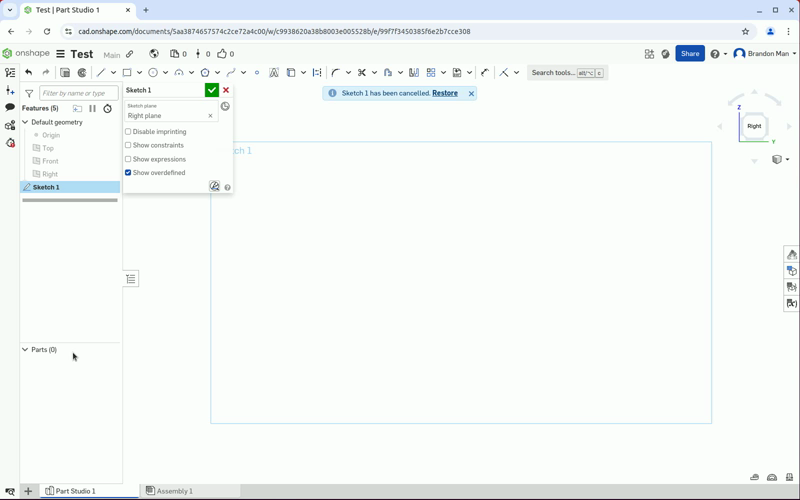
key_down(shift)
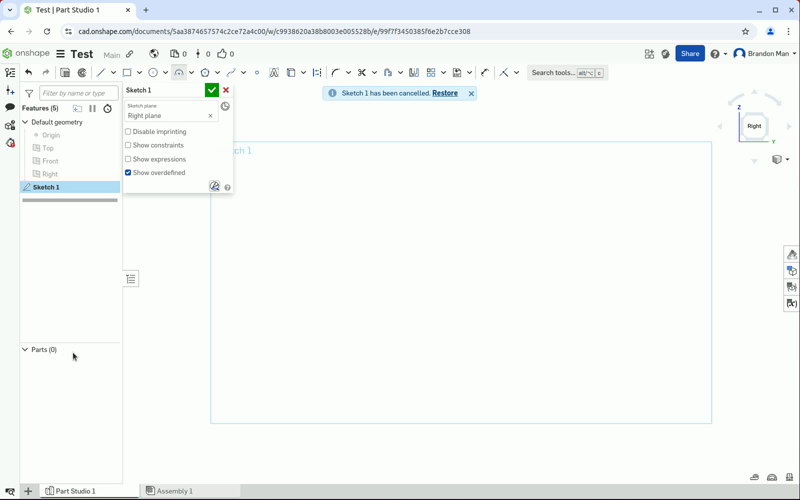
mouse_move(397, 339)
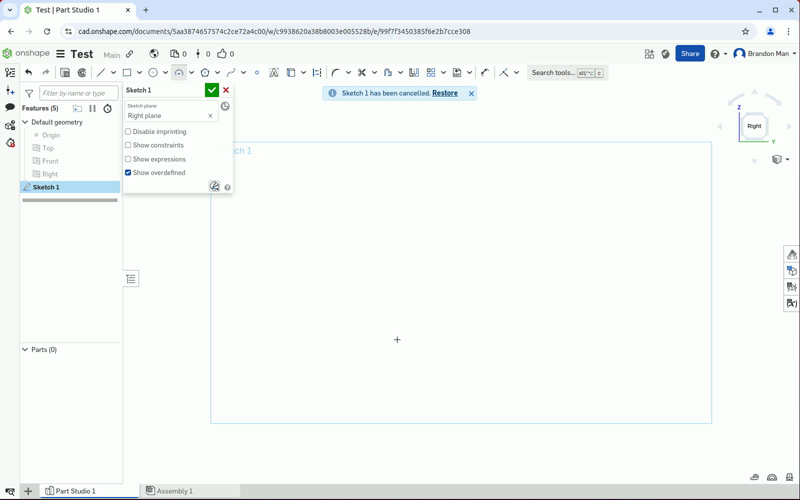
click(397, 339)
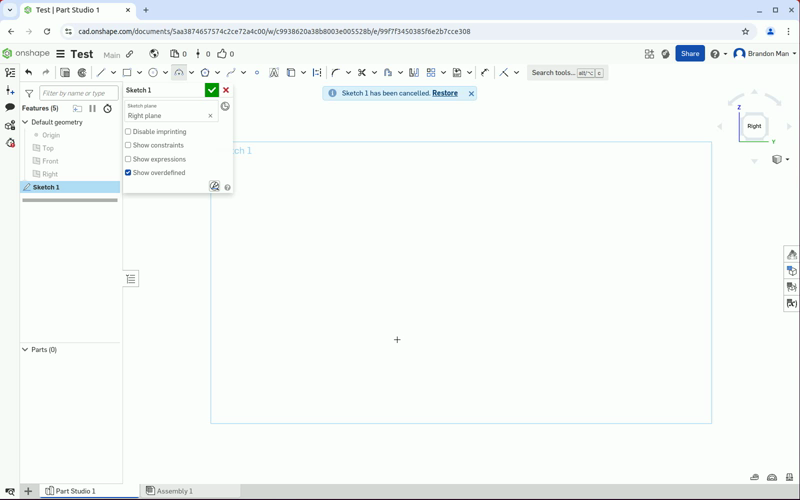
key_up(shift)
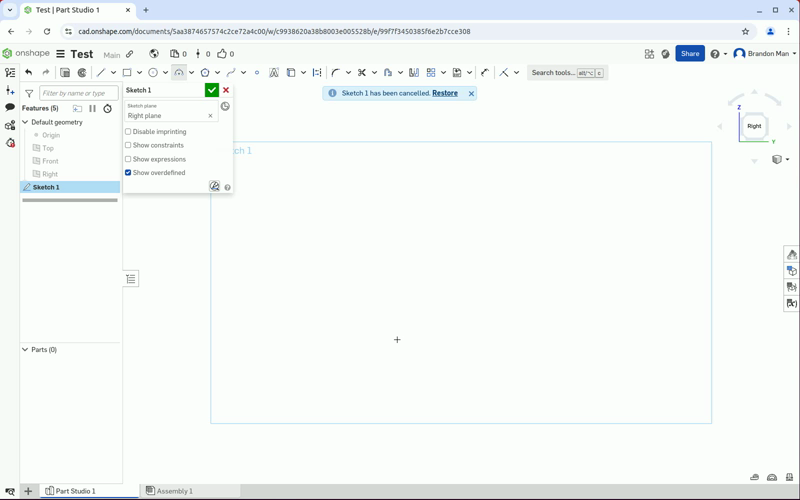
key_down(shift)
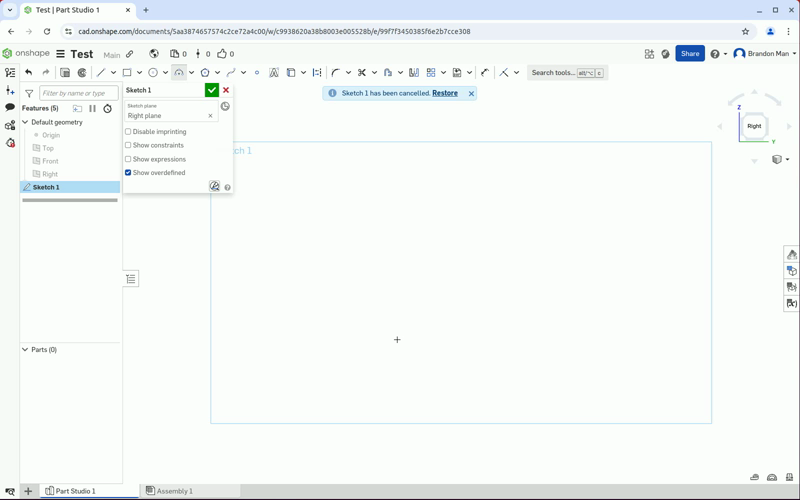
mouse_move(461, 367)
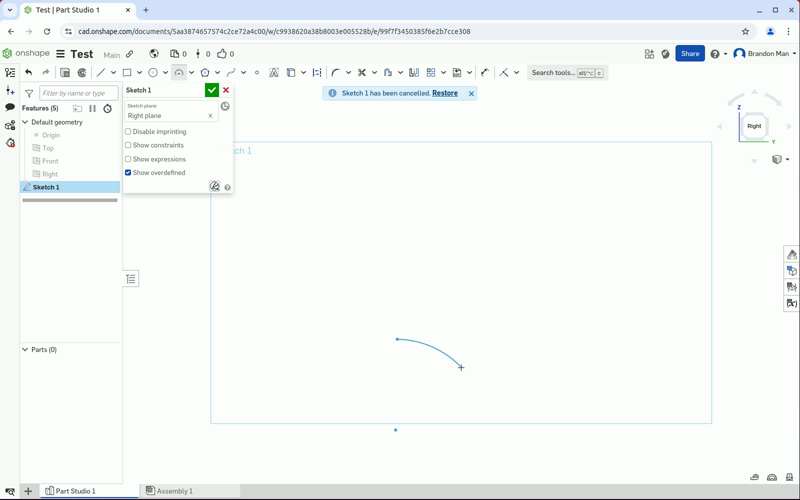
click(461, 367)
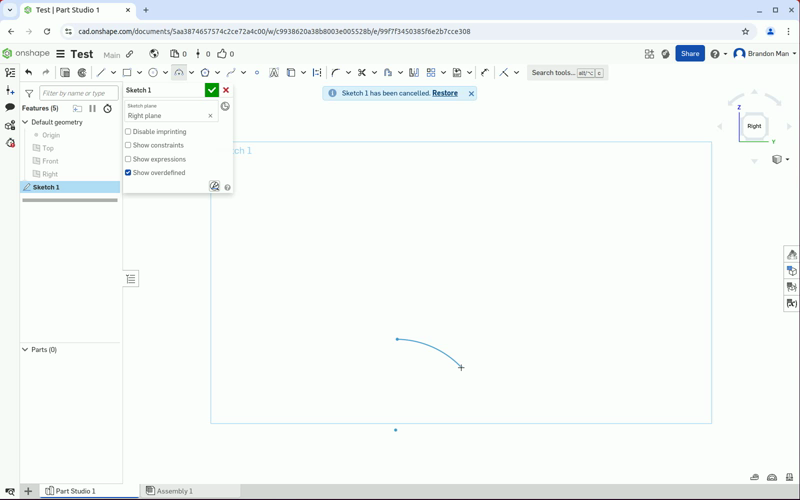
mouse_move(426, 360)
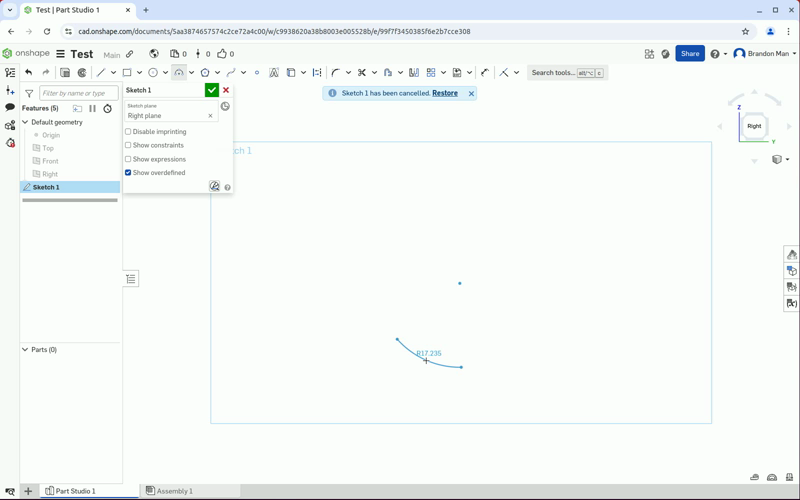
click(426, 360)
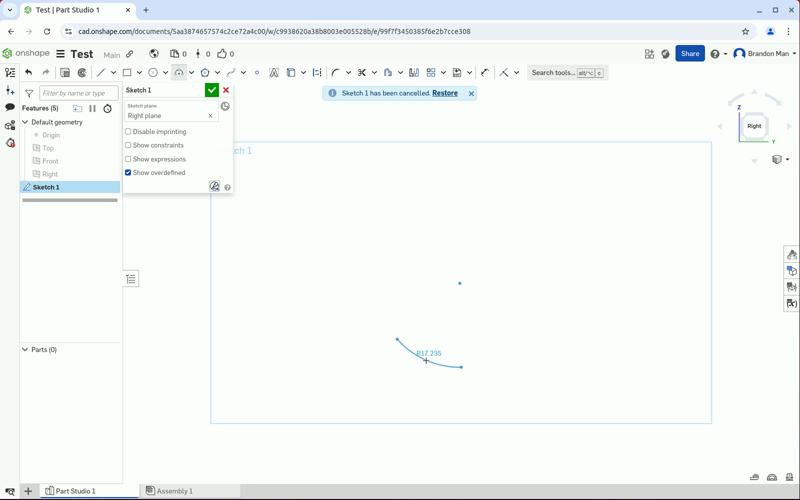
key_up(shift)
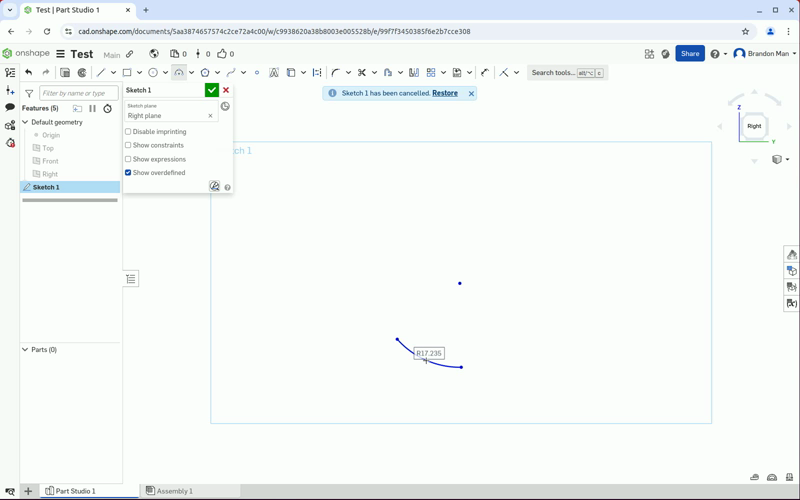
key(esc)
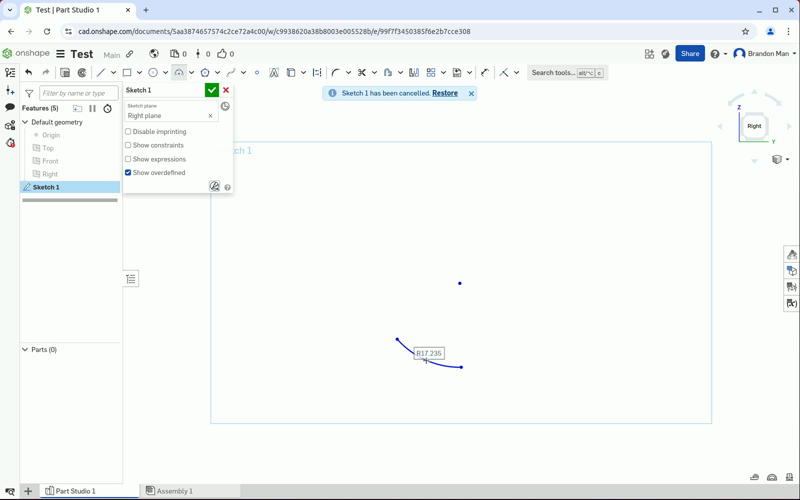
key(l)
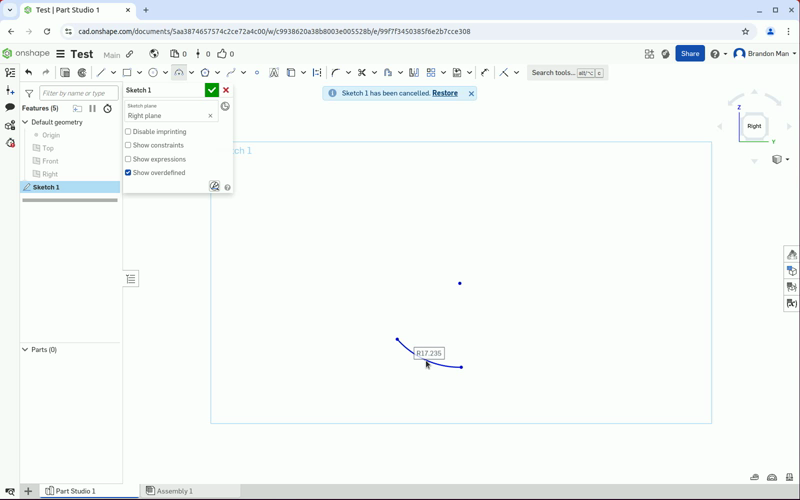
mouse_move(461, 367)
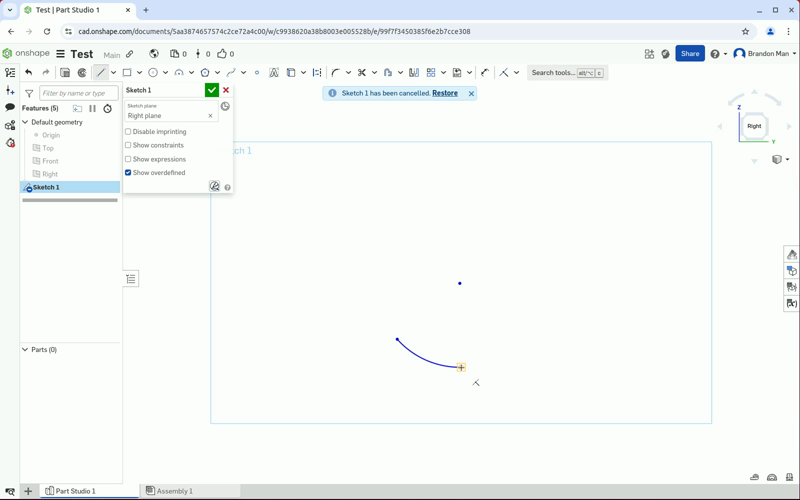
click(461, 367)
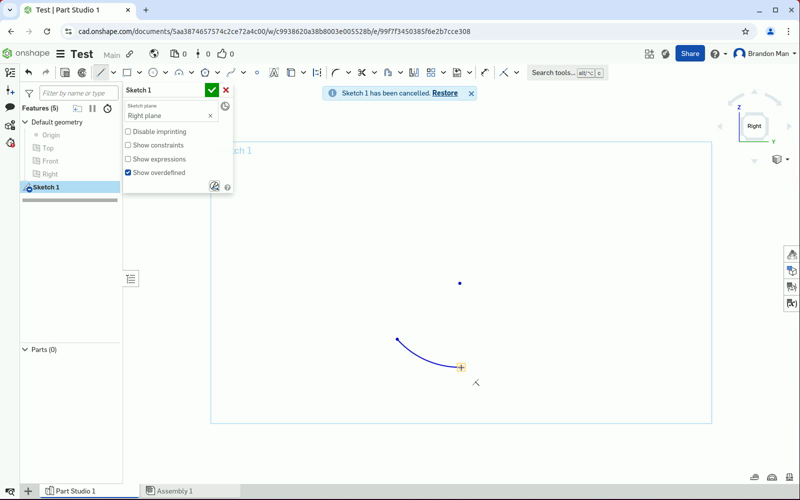
key_down(shift)
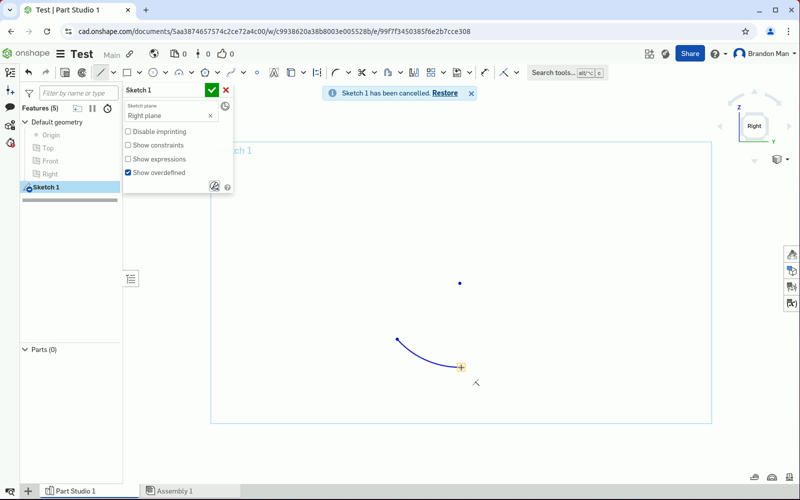
mouse_move(491, 367)
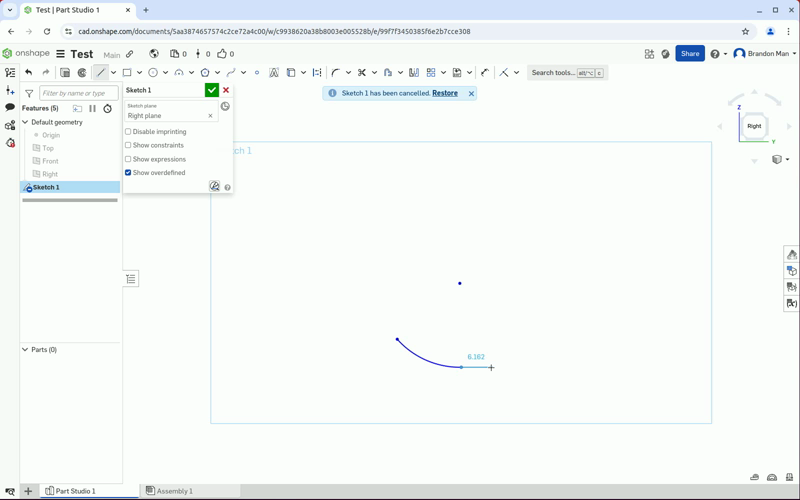
mouse_move(461, 311)
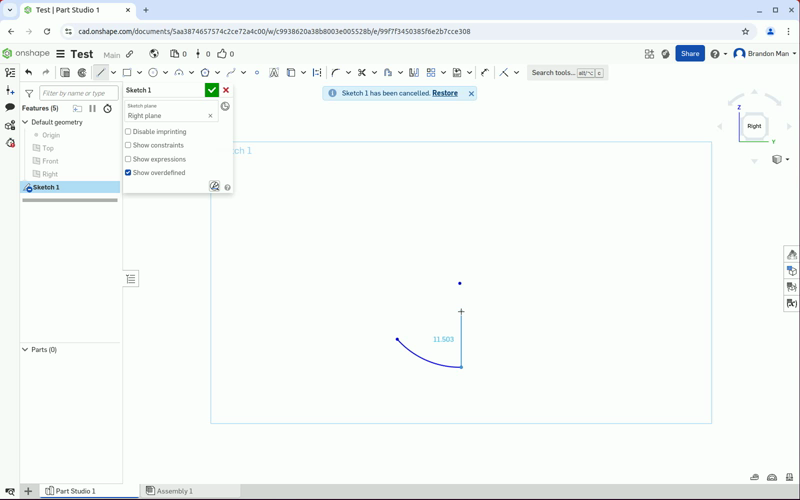
click(461, 311)
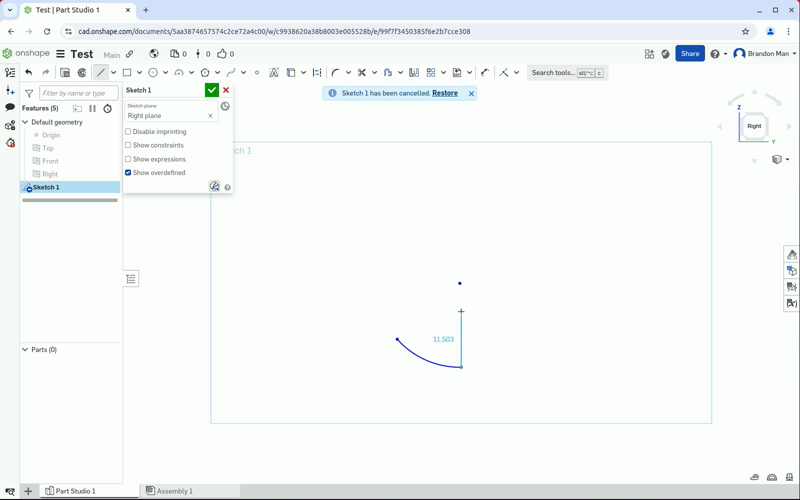
key_up(shift)
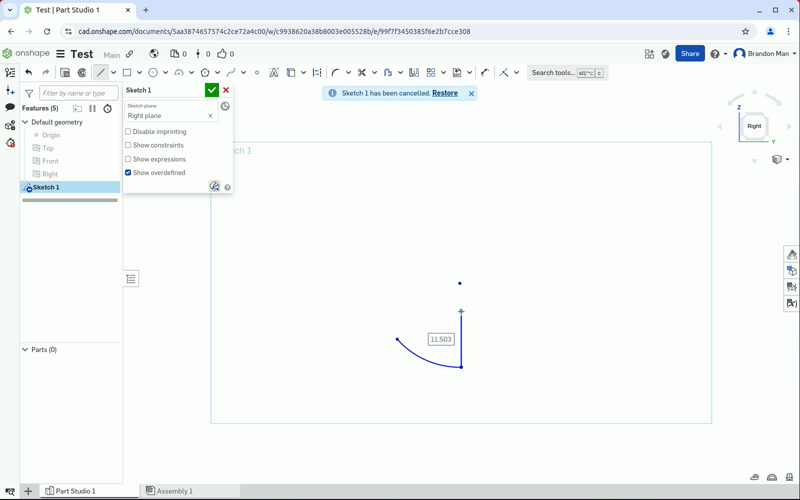
key(esc)
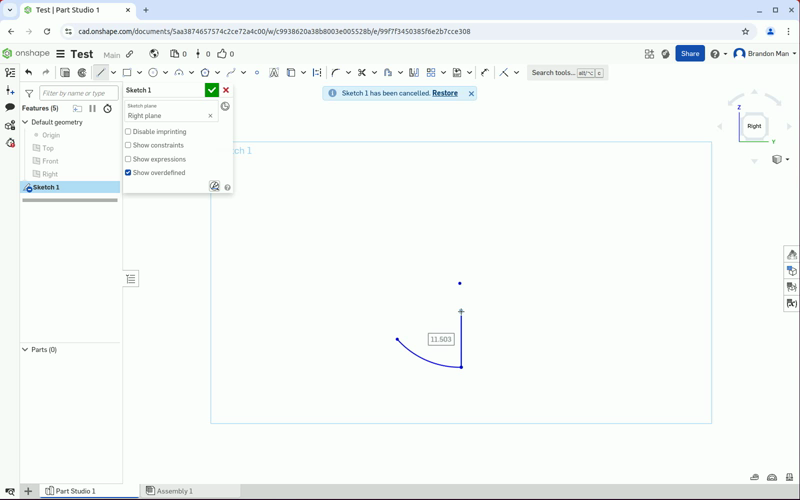
key(a)
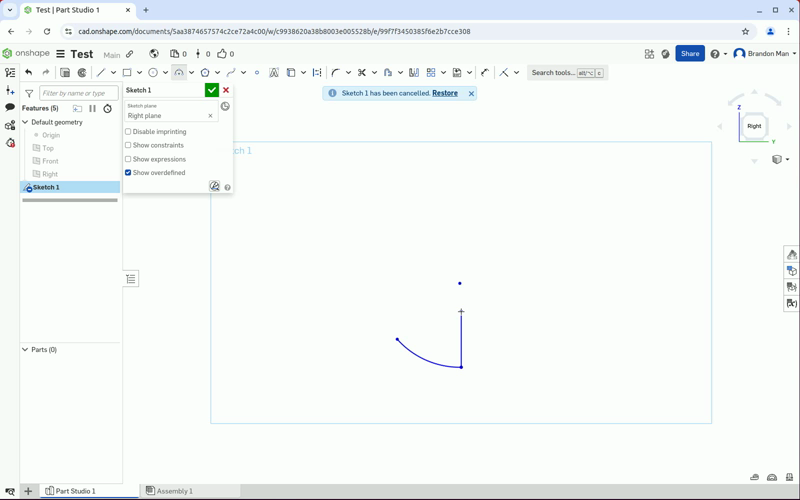
mouse_move(461, 311)
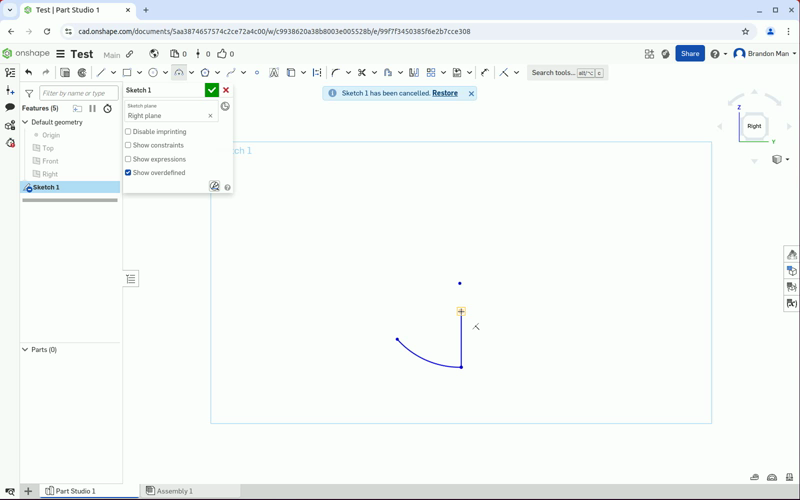
click(461, 311)
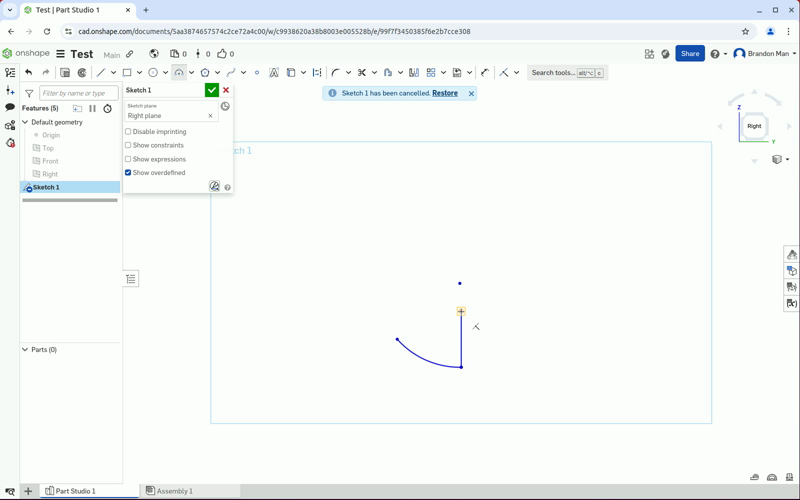
key_down(shift)
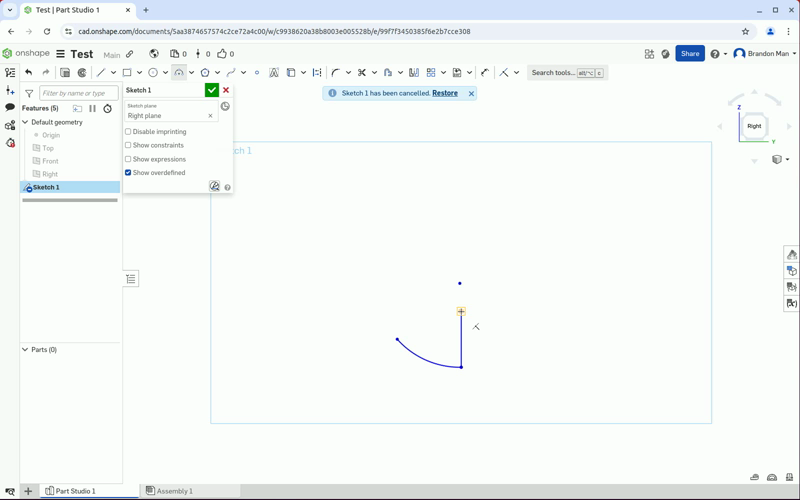
mouse_move(433, 282)
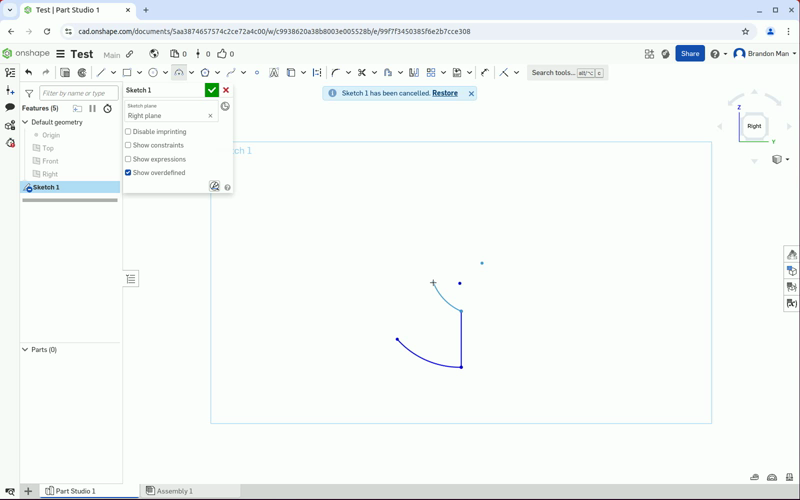
click(433, 282)
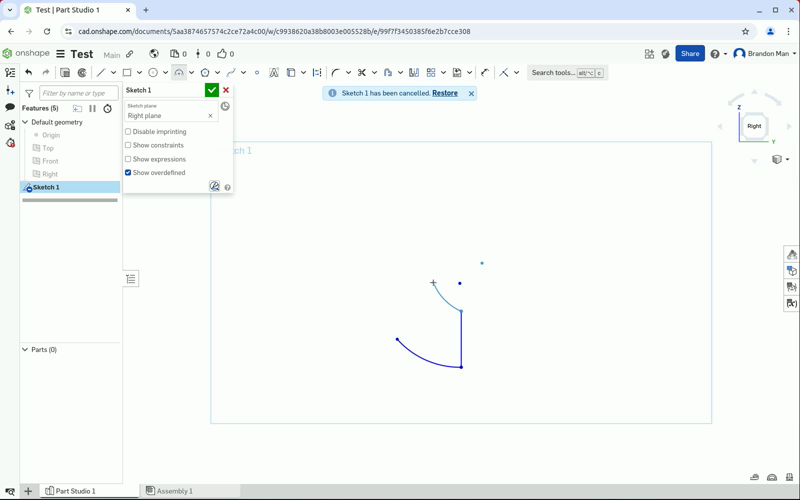
mouse_move(441, 302)
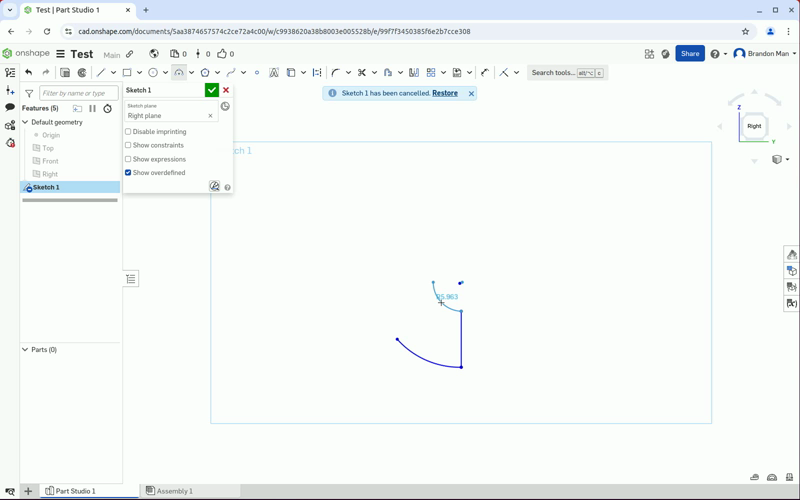
click(441, 302)
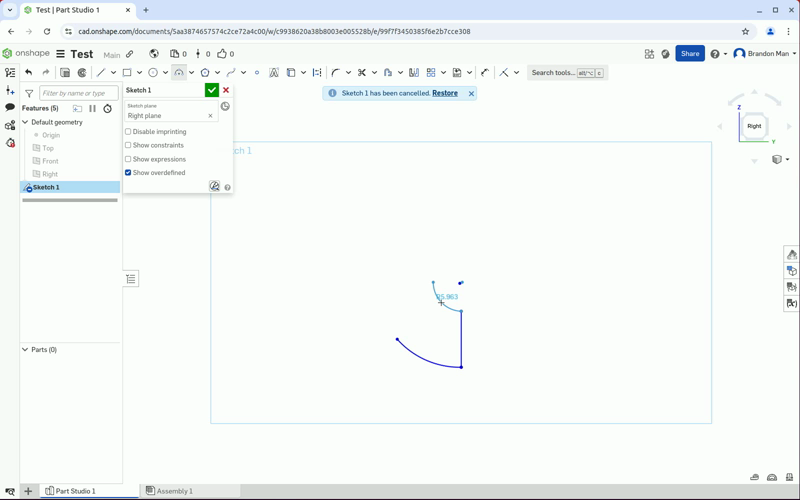
key_up(shift)
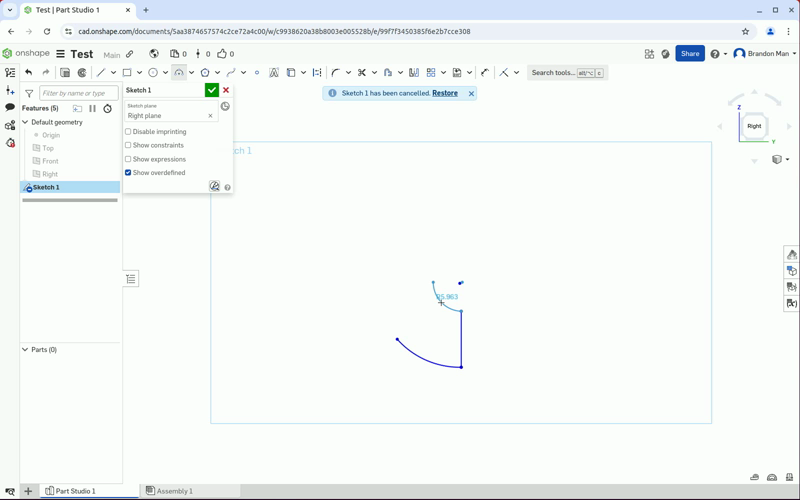
key(esc)
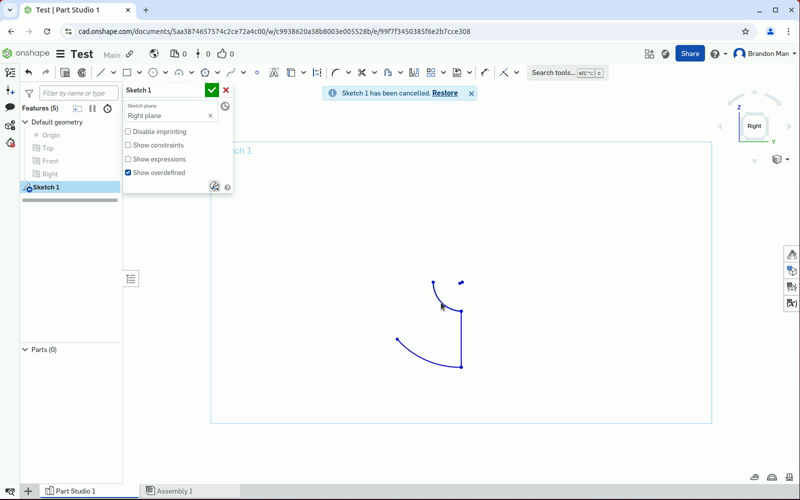
key(l)
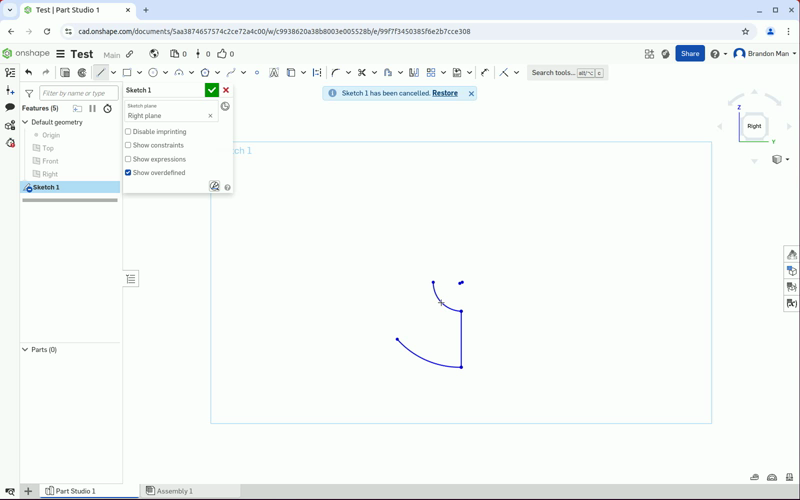
mouse_move(433, 282)
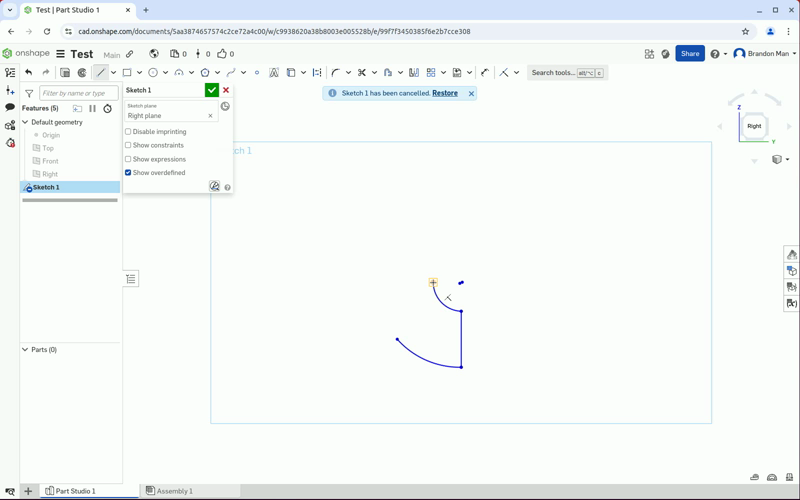
click(433, 282)
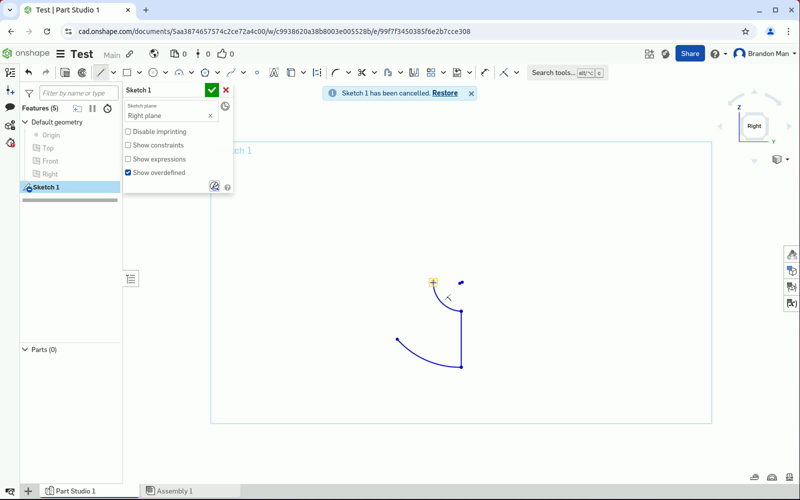
key_down(shift)
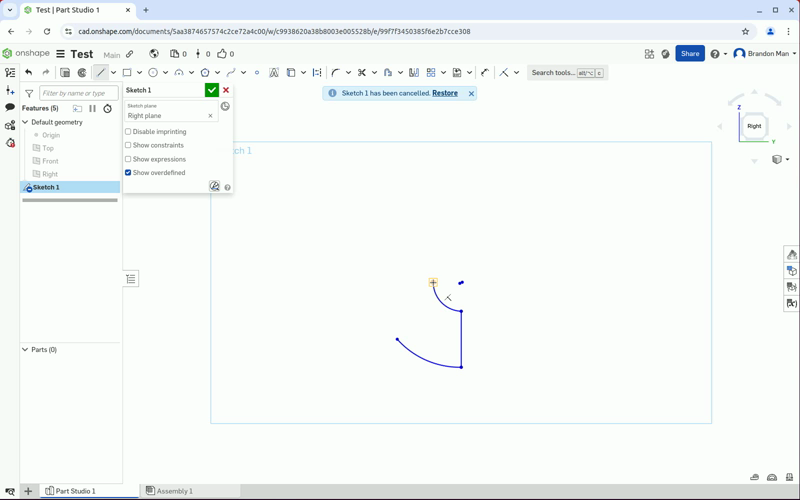
mouse_move(463, 282)
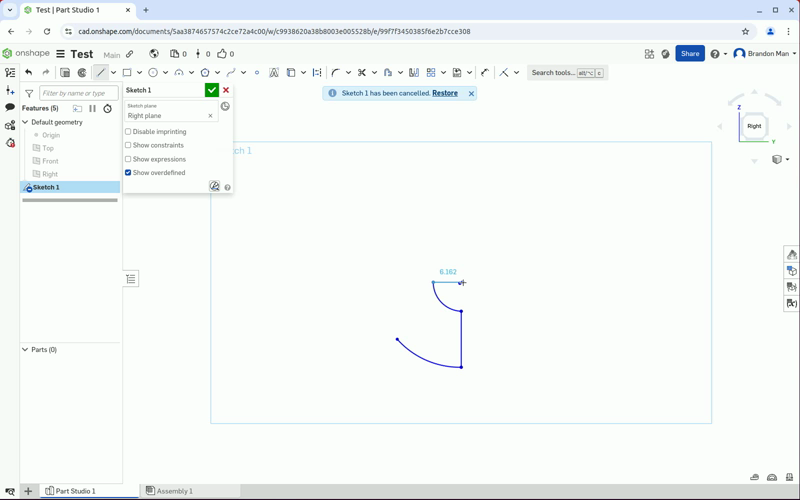
mouse_move(397, 282)
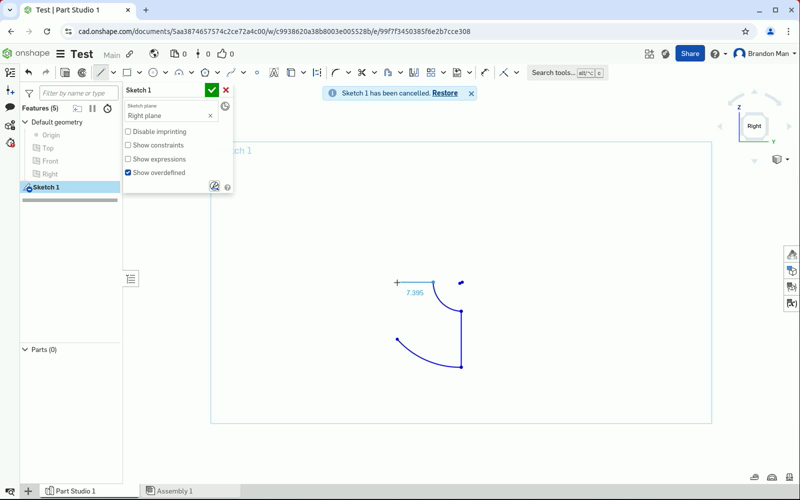
click(397, 282)
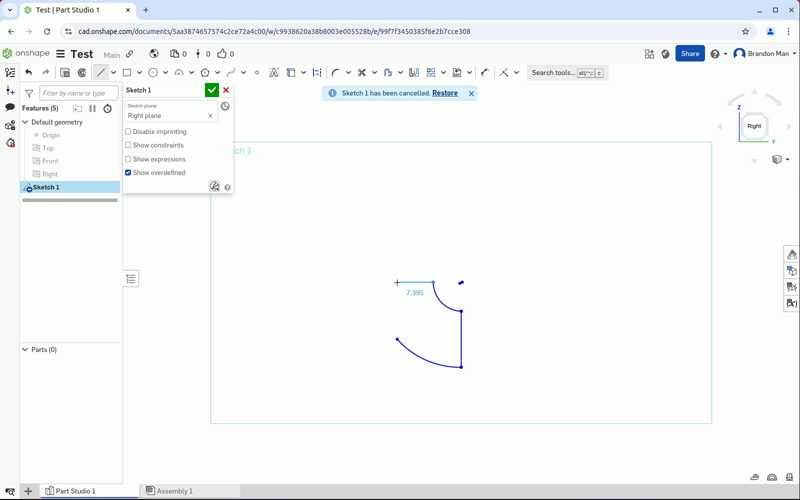
key_up(shift)
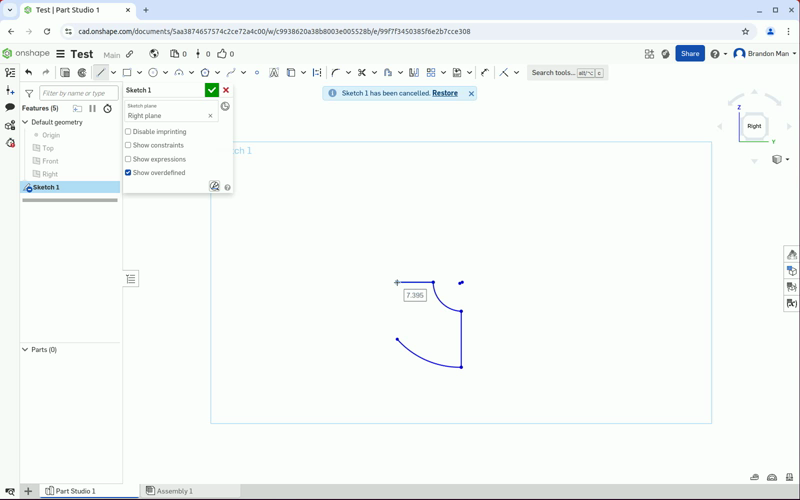
mouse_move(427, 282)
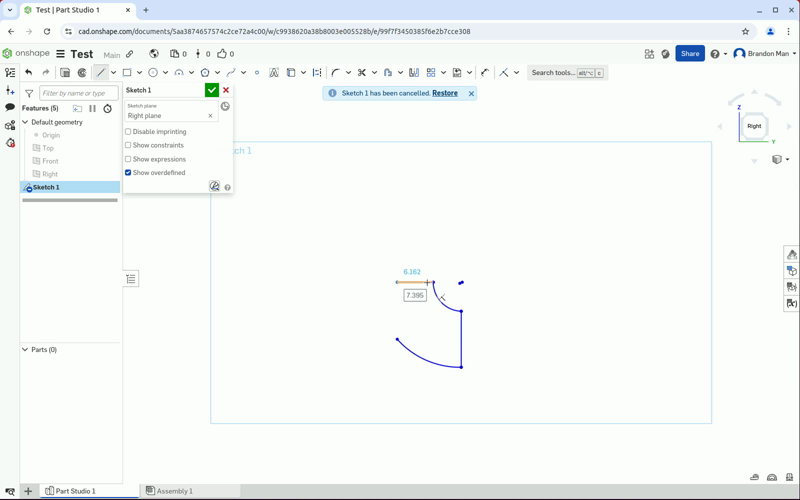
key_down(shift)
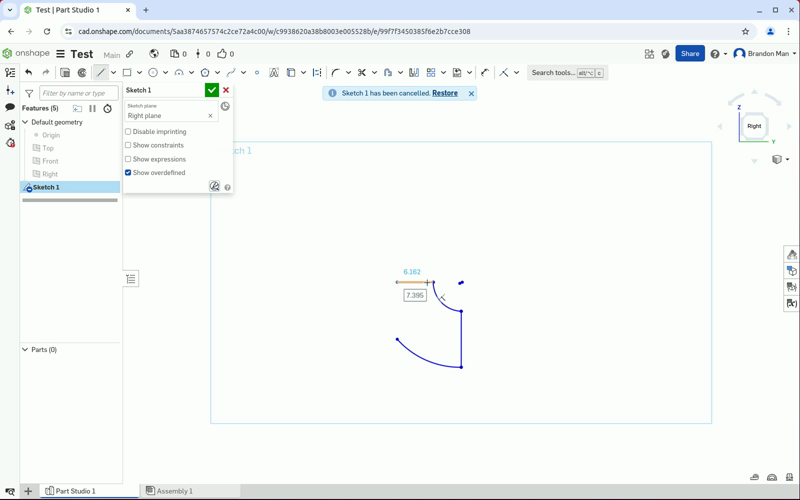
mouse_move(397, 339)
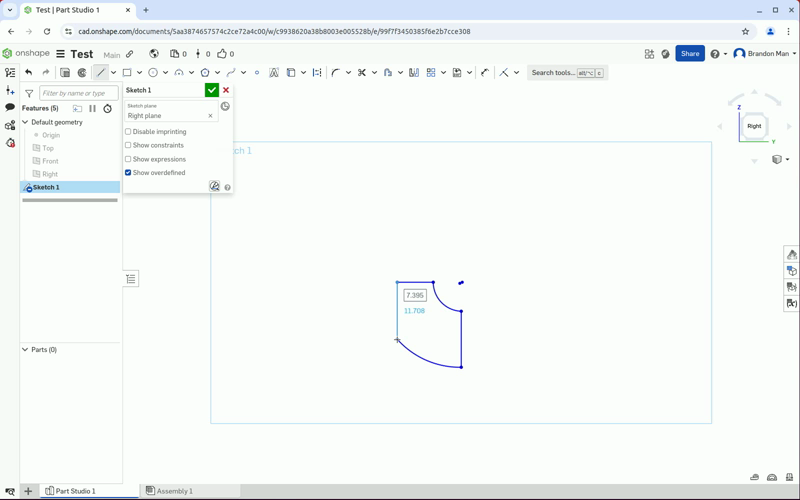
key_up(shift)
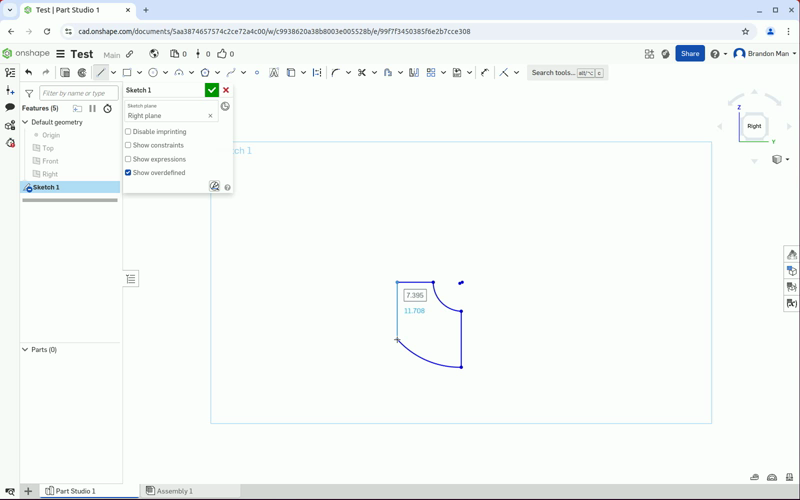
click(397, 339)
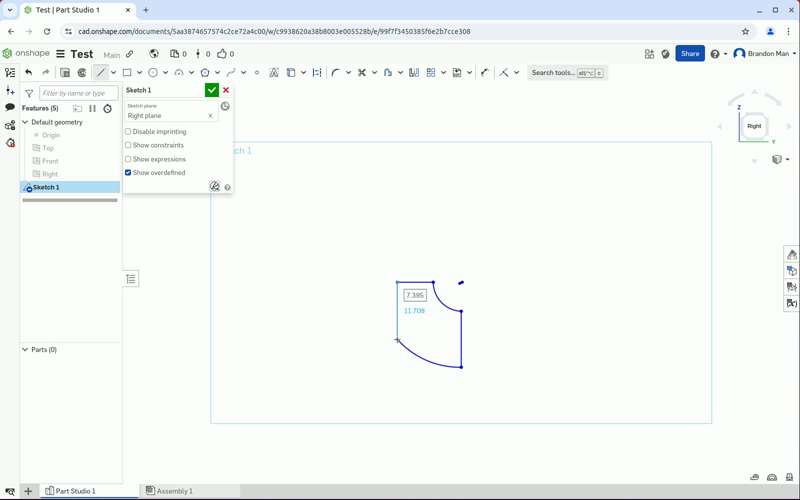
key(esc)
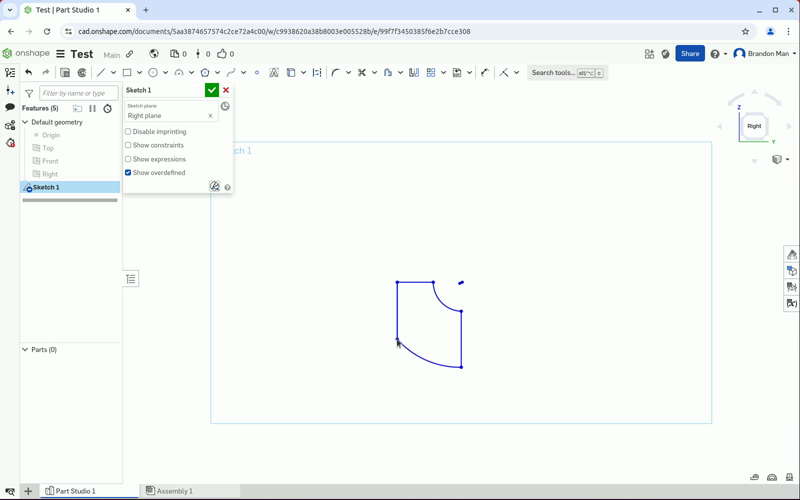
mouse_move(446, 319)
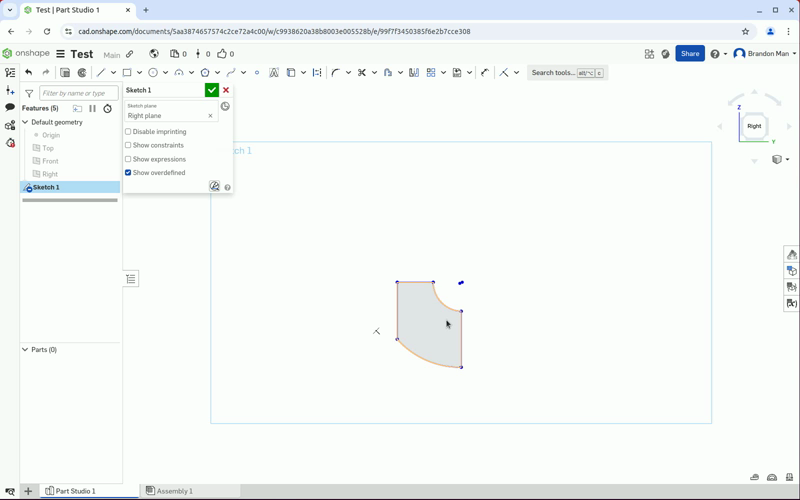
click(446, 319)
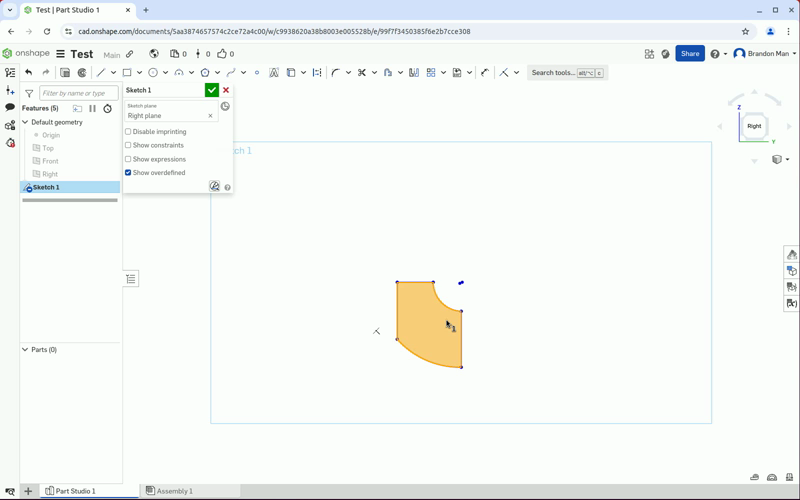
mouse_move(73, 352)
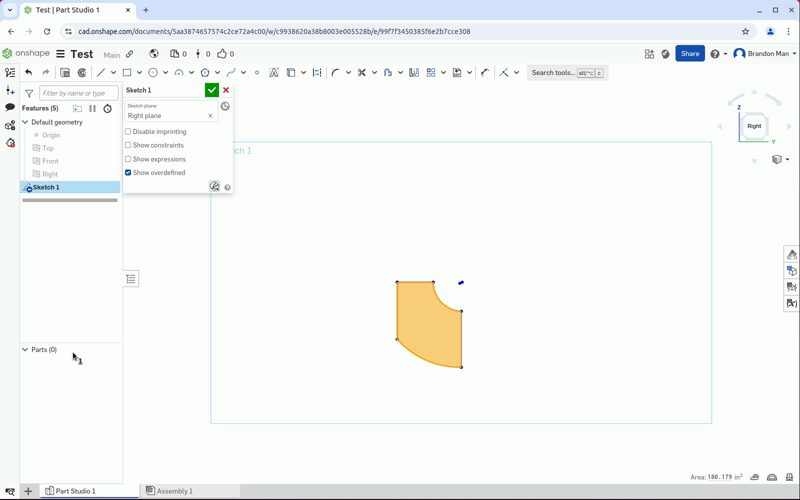
key(shift+y)
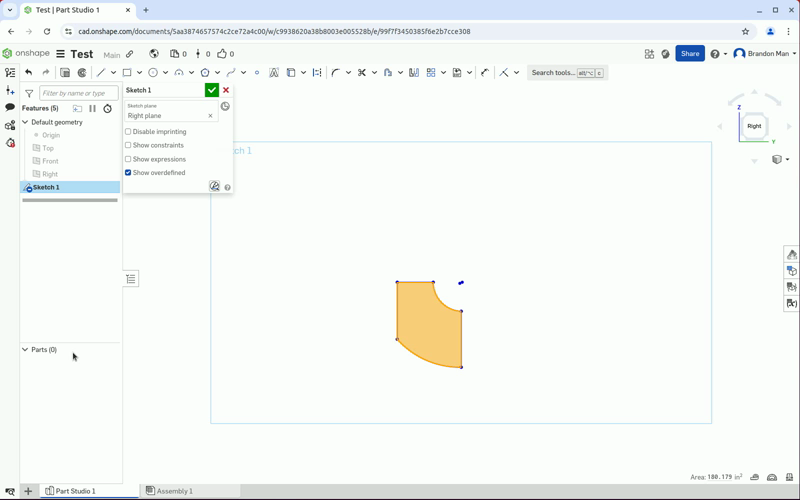
key(shift+e)
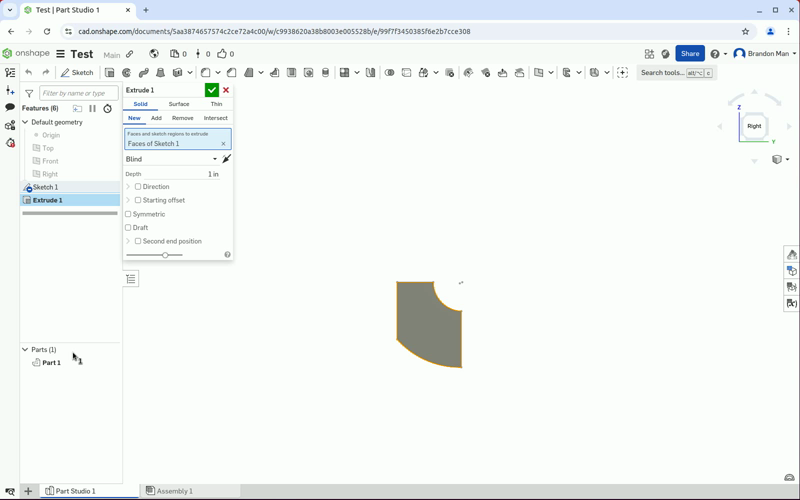
mouse_move(143, 106)
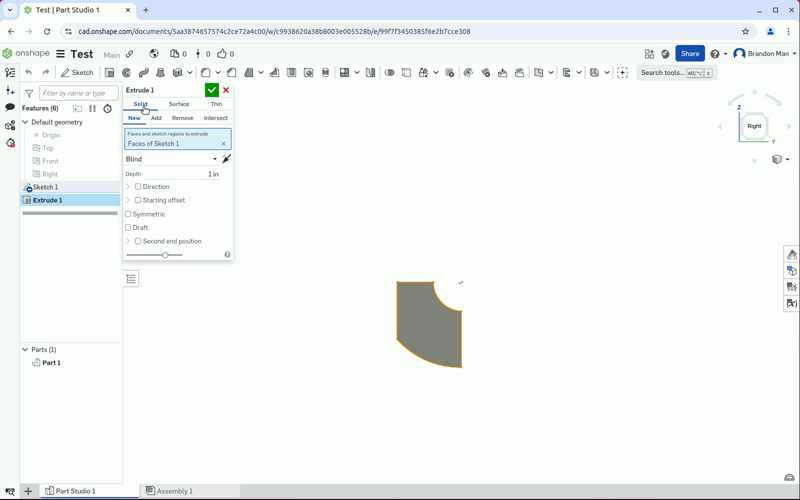
click(143, 106)
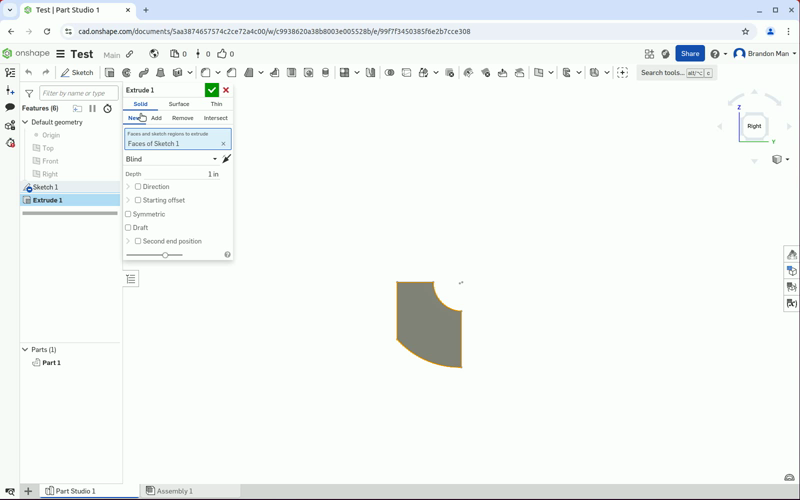
mouse_move(137, 120)
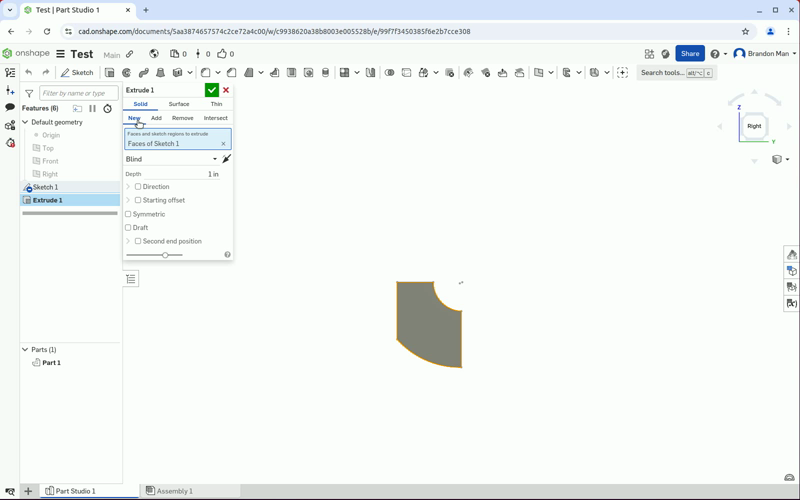
click(137, 120)
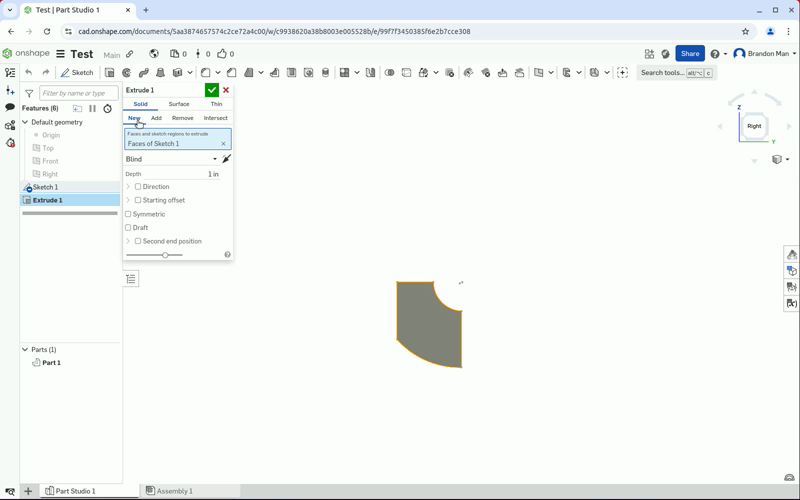
key(tab, 4)
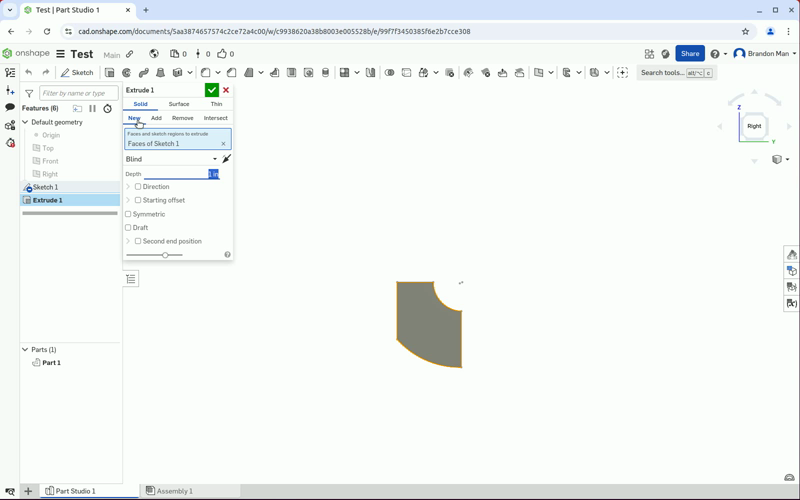
text(23.108)
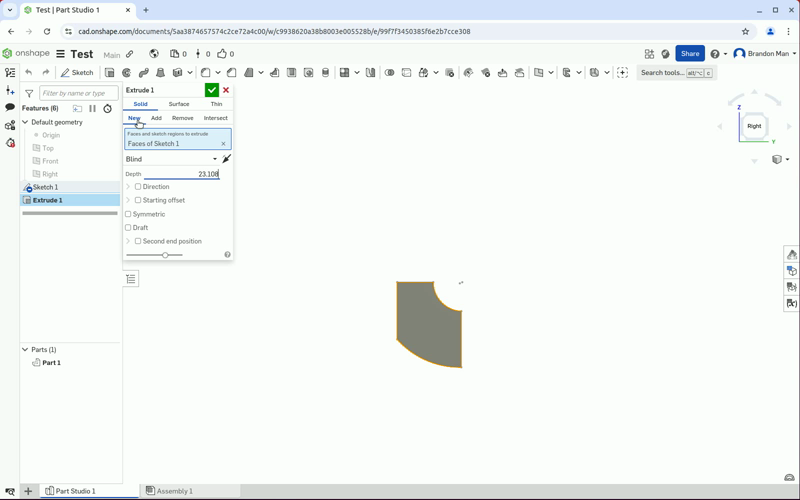
key(enter)
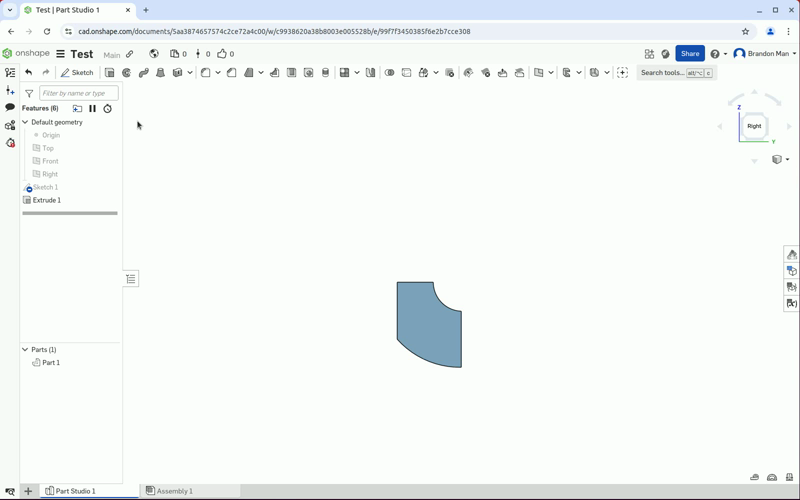
key(shift+h)
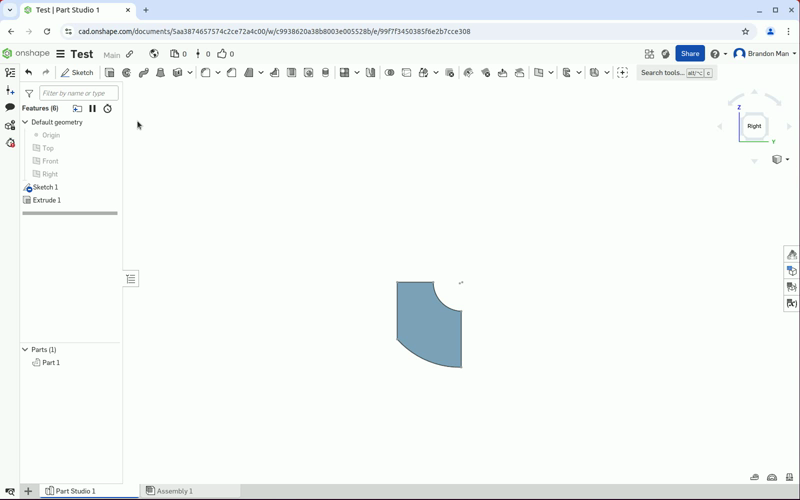
key(shift+h)
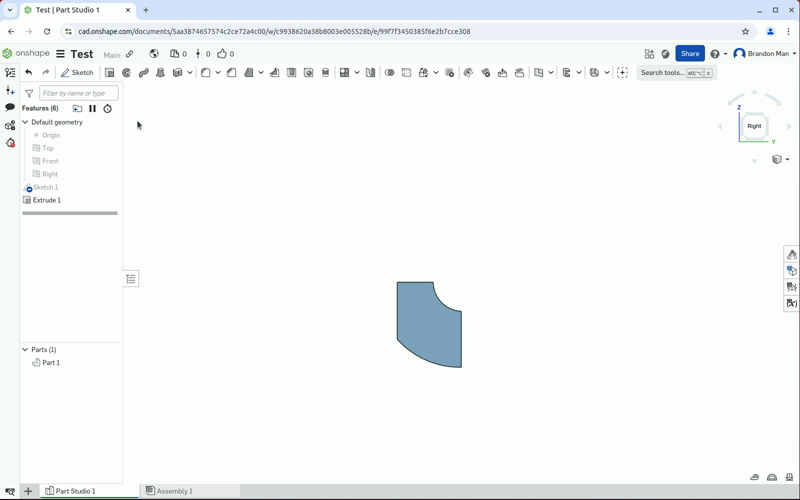
mouse_move(73, 189)
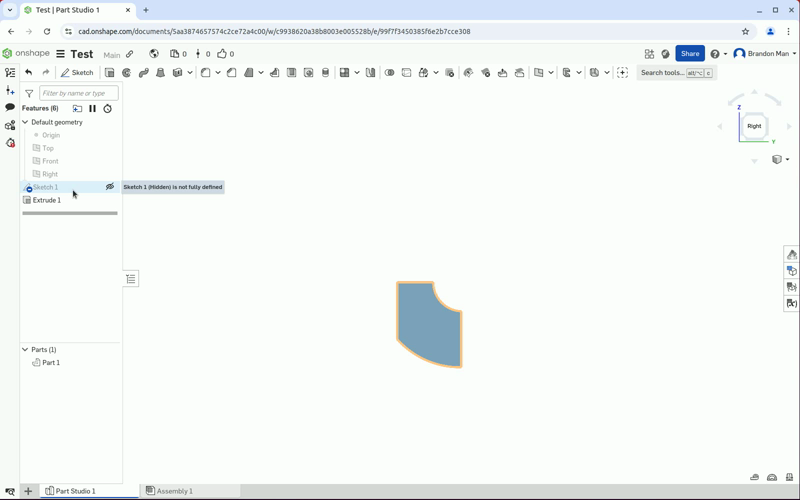
click(73, 189)
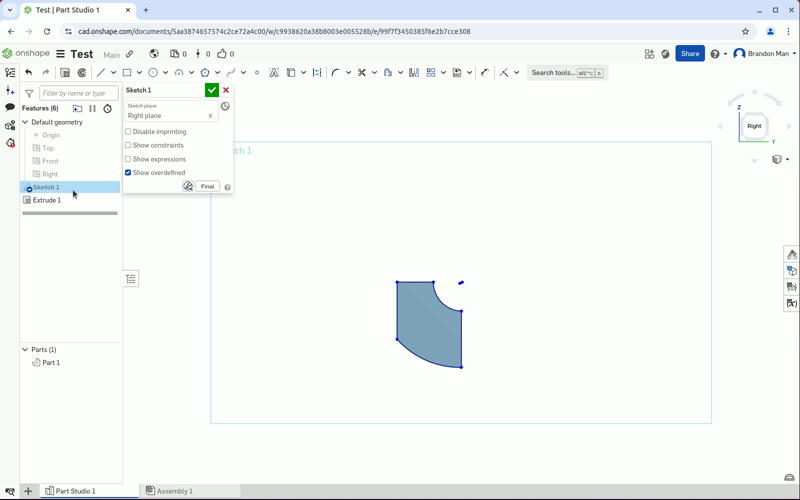
mouse_move(229, 92)
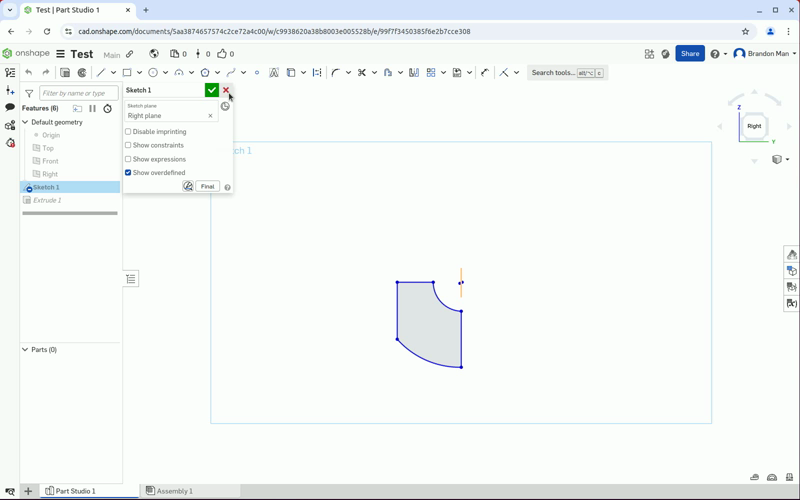
click(229, 92)
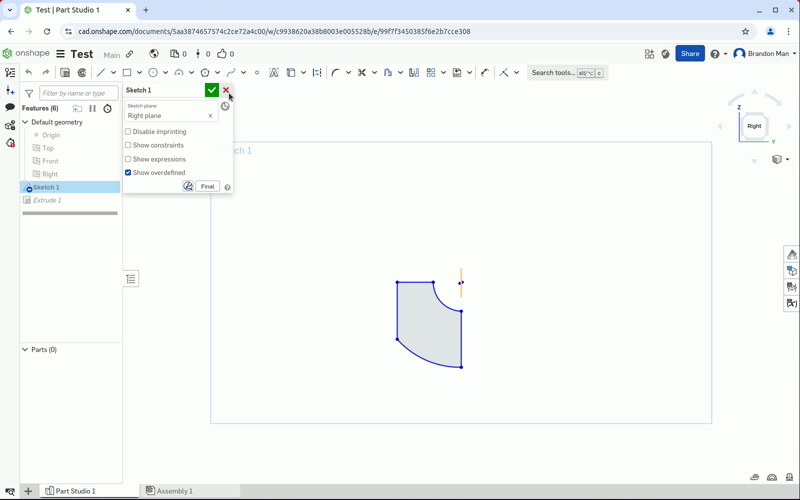
key(shift+s)
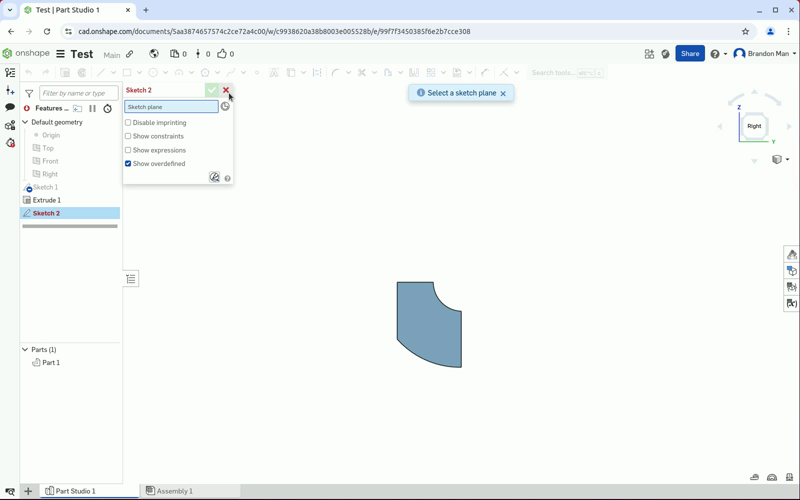
mouse_move(73, 176)
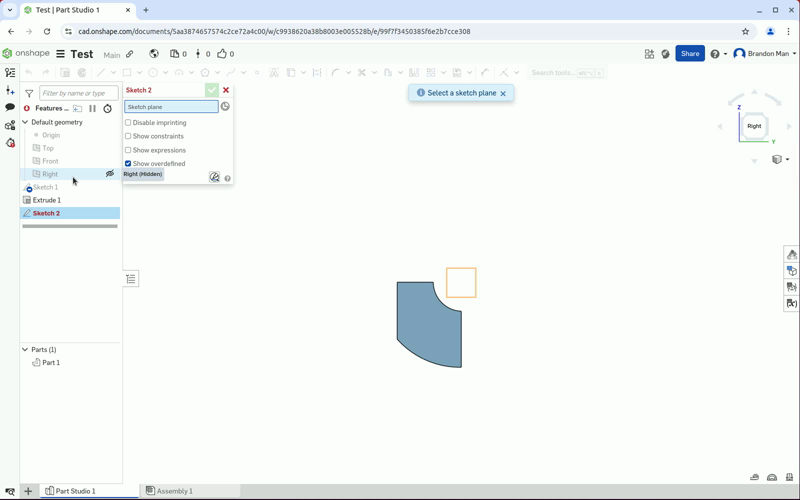
click(73, 176)
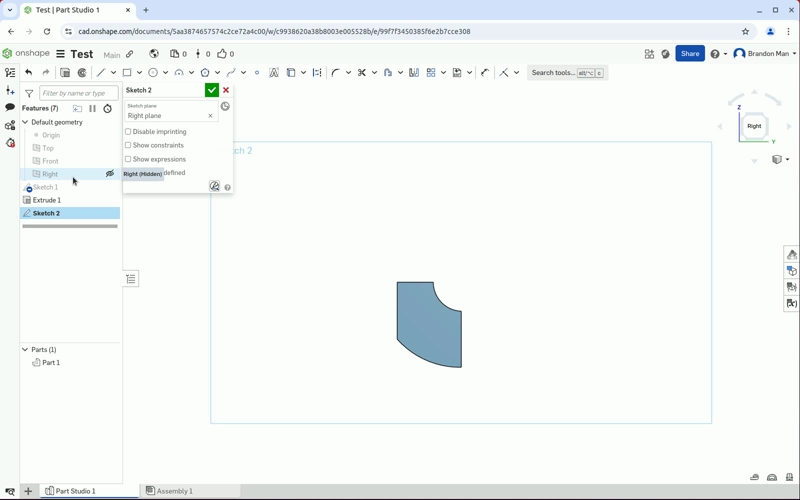
mouse_move(73, 352)
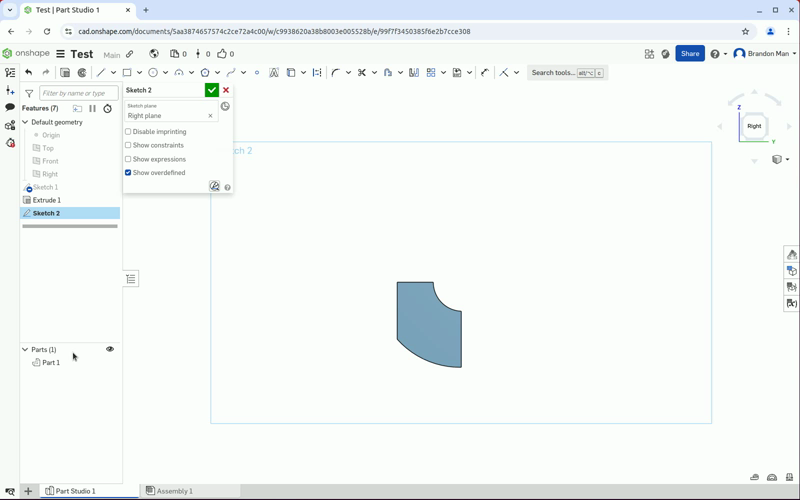
key(y)
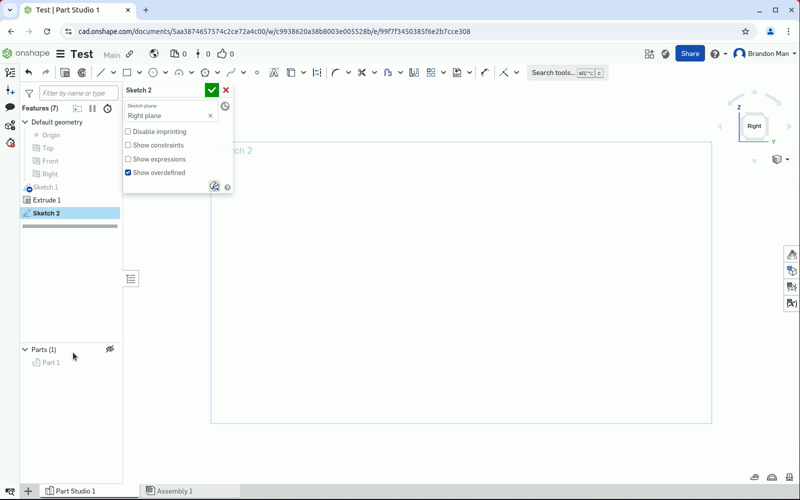
key(l)
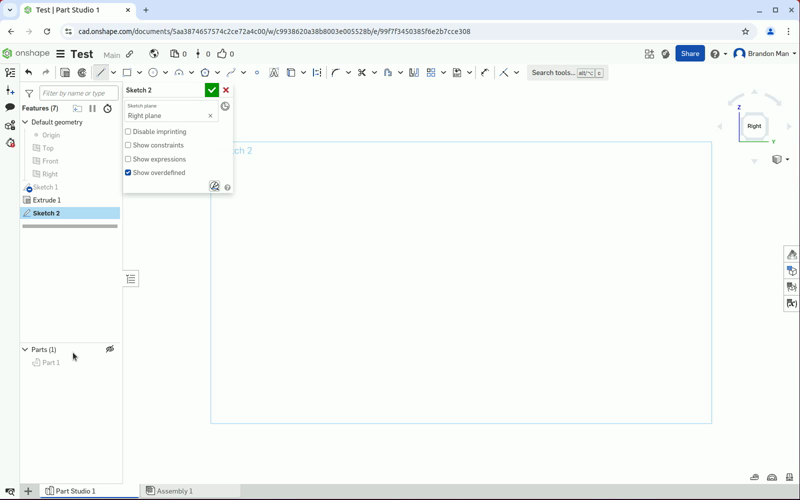
key_down(shift)
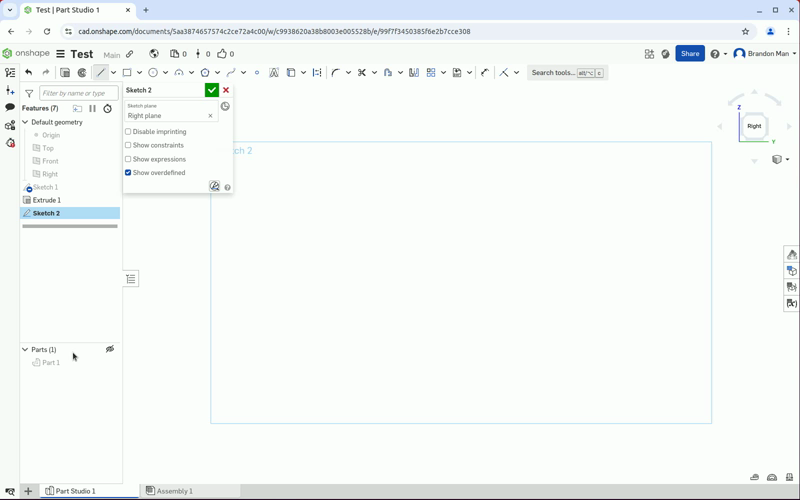
mouse_move(397, 282)
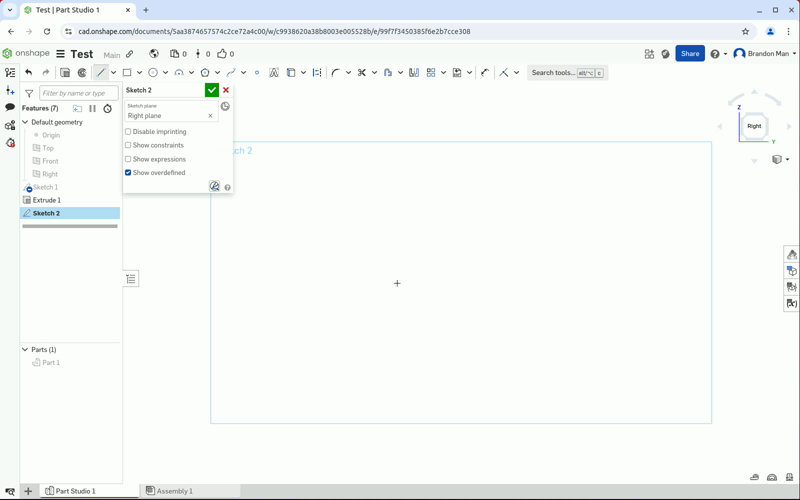
click(397, 282)
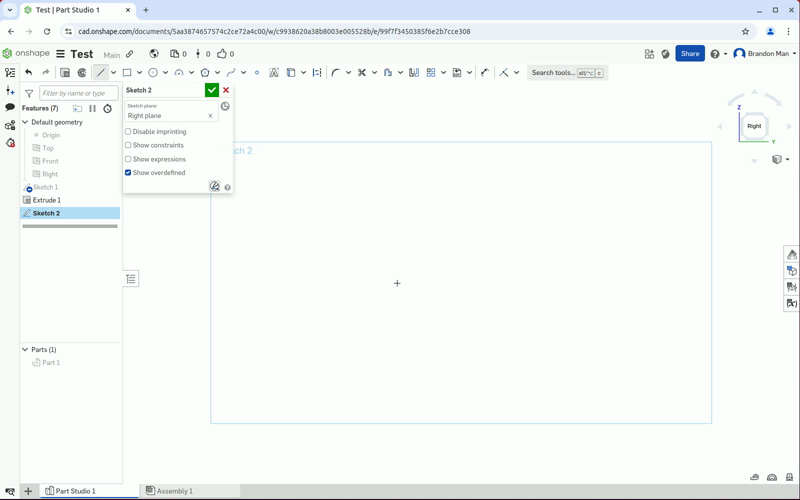
key_up(shift)
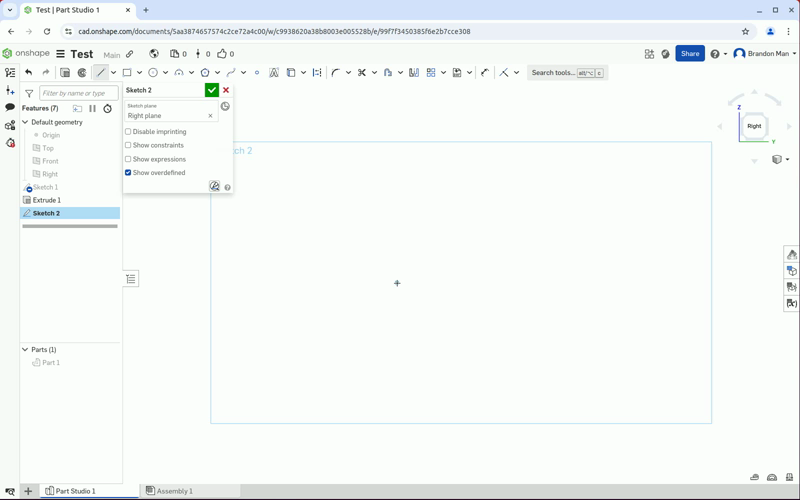
key_down(shift)
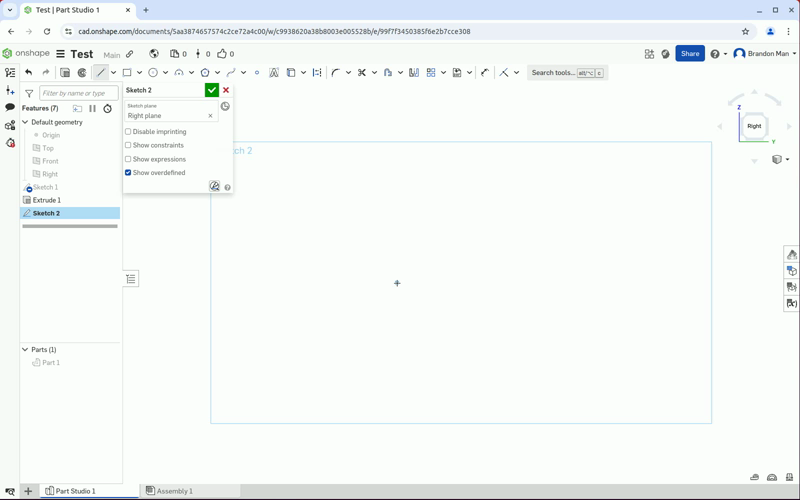
mouse_move(427, 282)
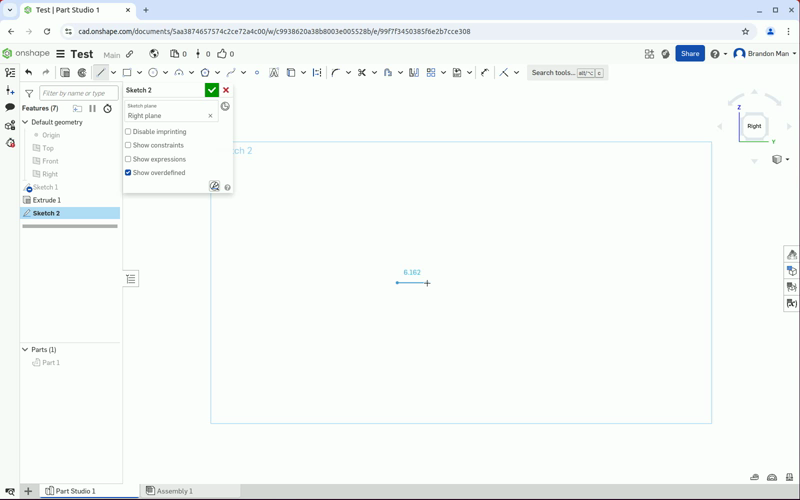
mouse_move(431, 282)
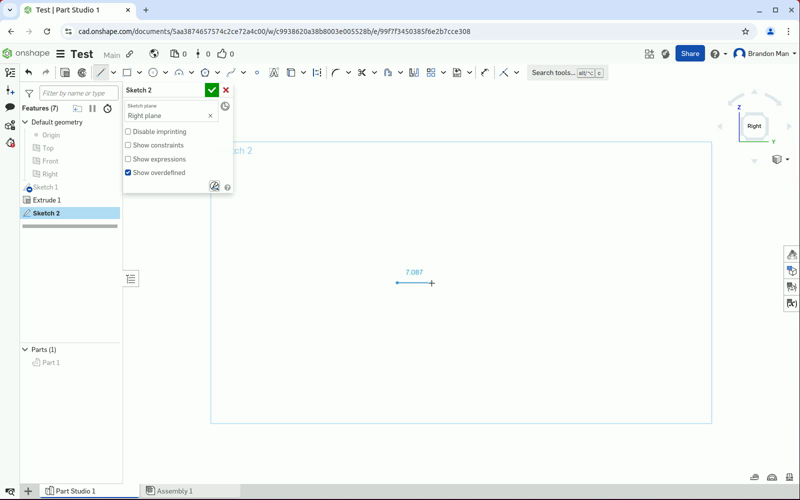
click(431, 282)
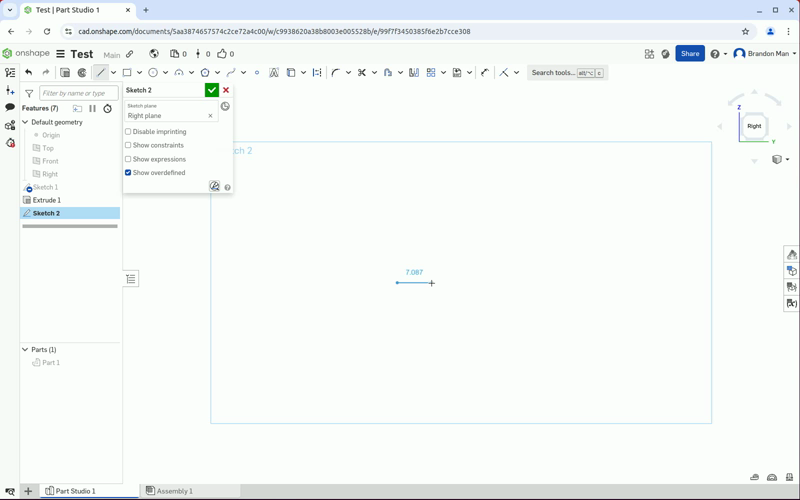
key_up(shift)
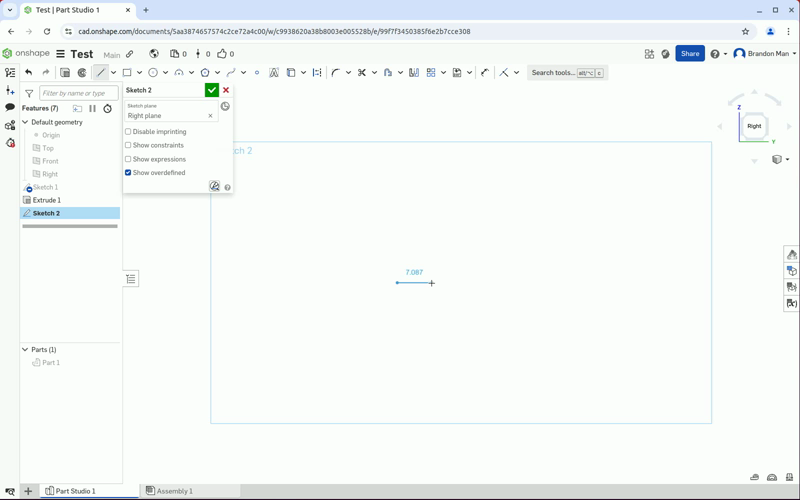
key(esc)
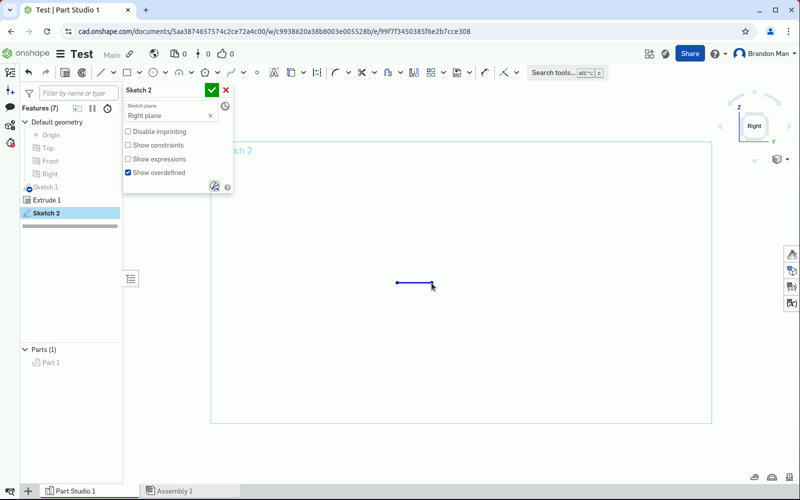
key(a)
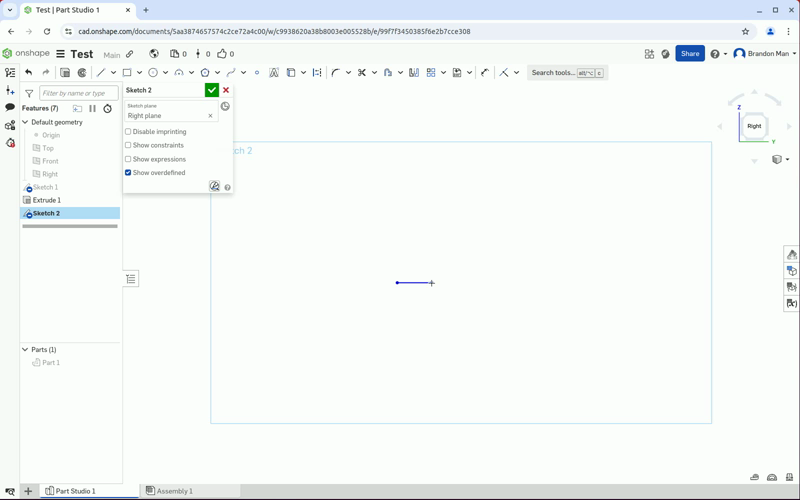
mouse_move(431, 282)
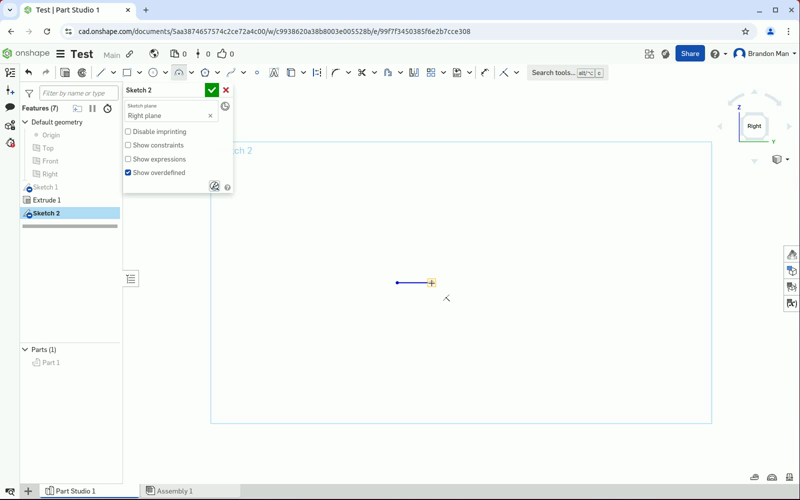
click(431, 282)
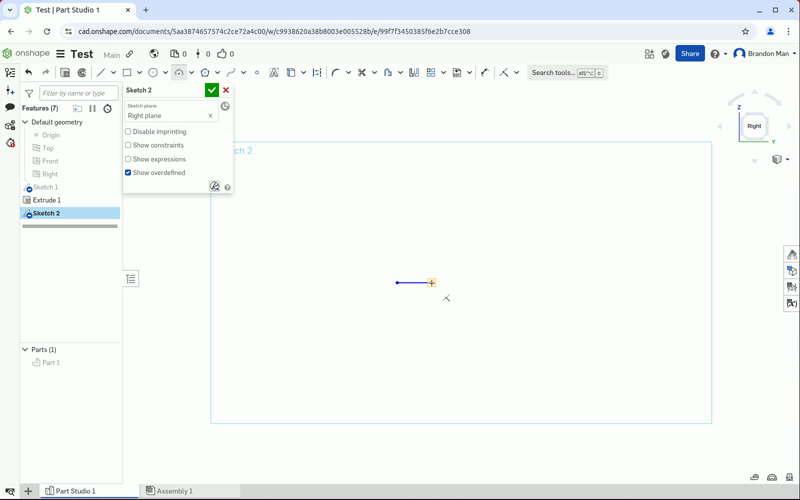
key_down(shift)
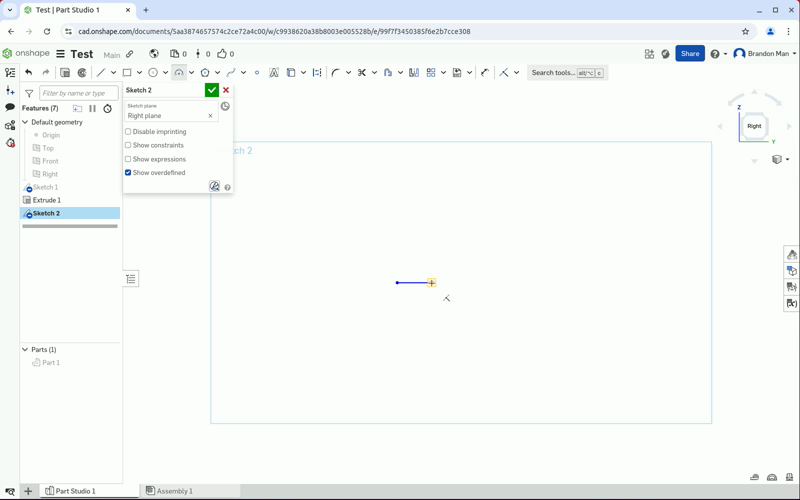
mouse_move(461, 310)
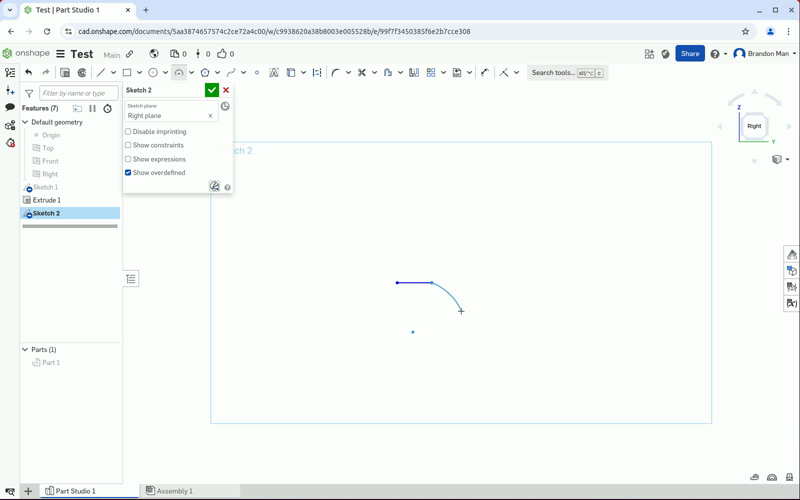
click(461, 310)
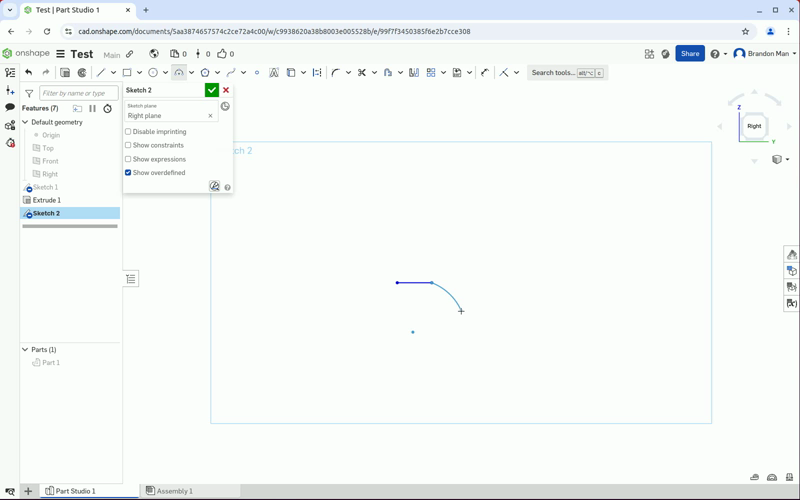
mouse_move(480, 261)
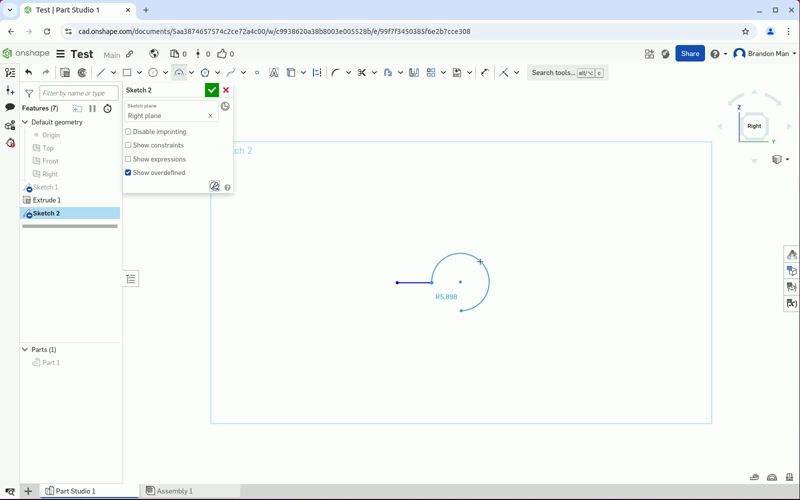
click(480, 261)
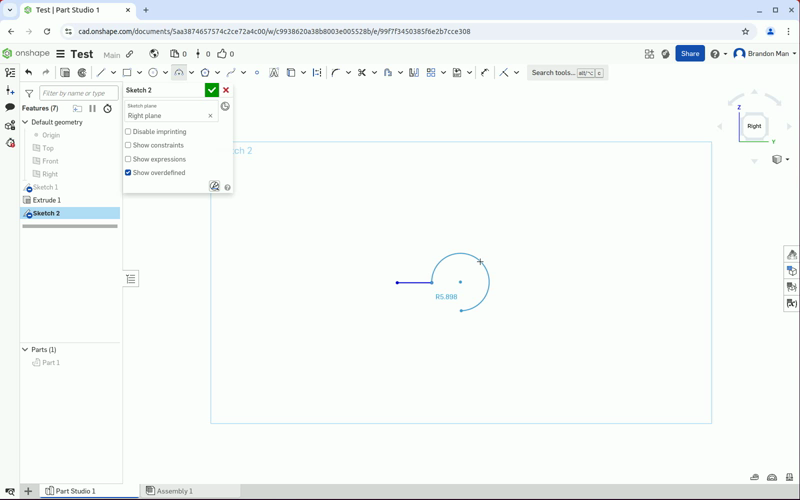
key_up(shift)
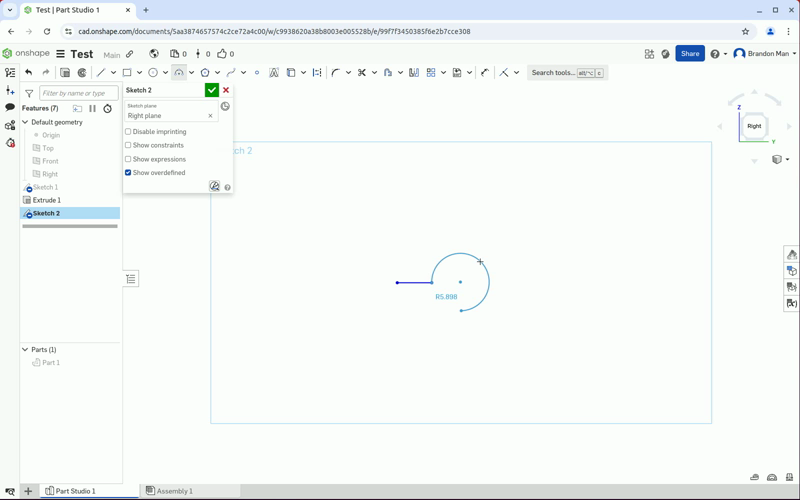
key(esc)
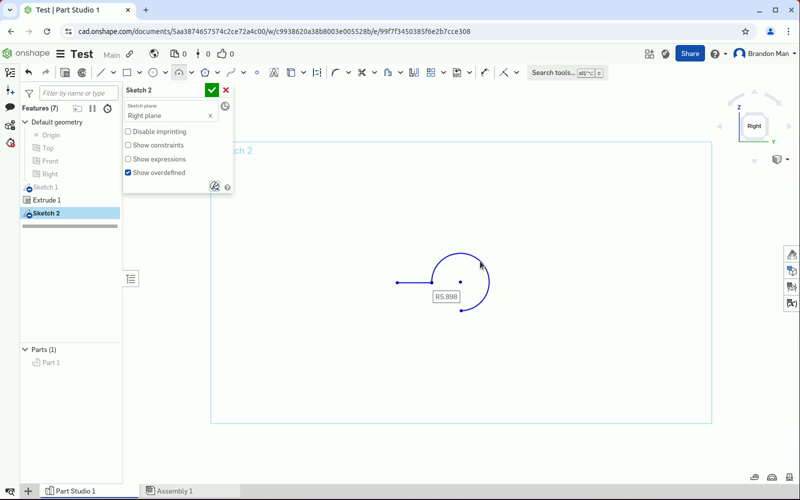
key(l)
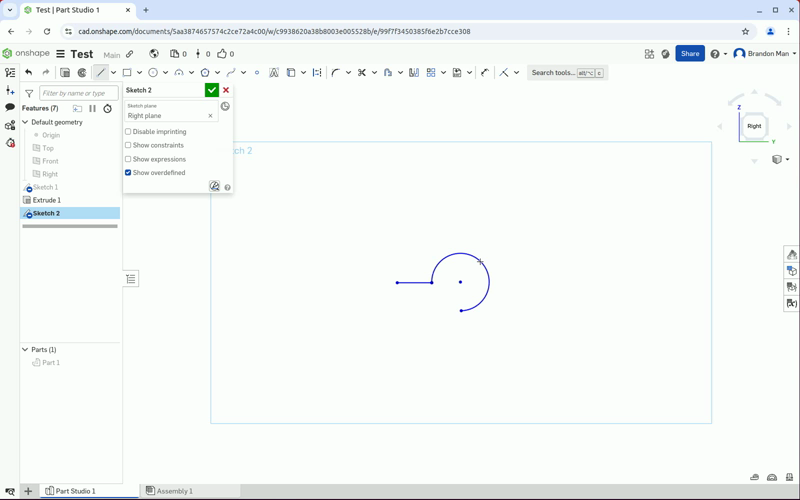
mouse_move(461, 310)
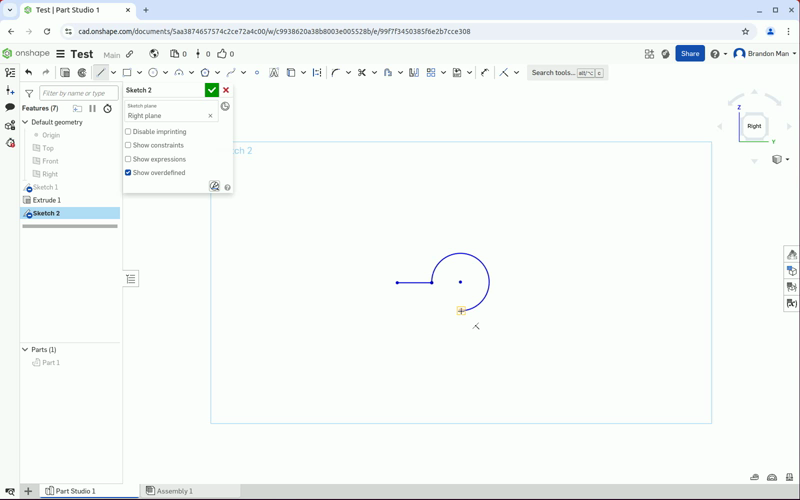
click(461, 310)
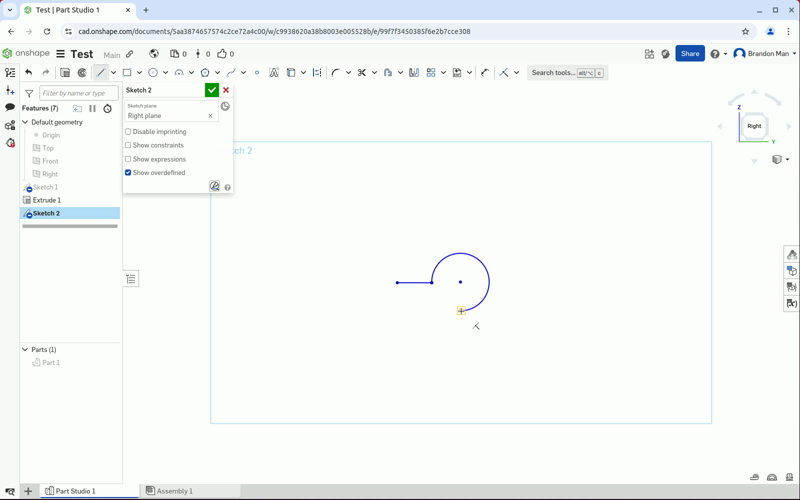
key_down(shift)
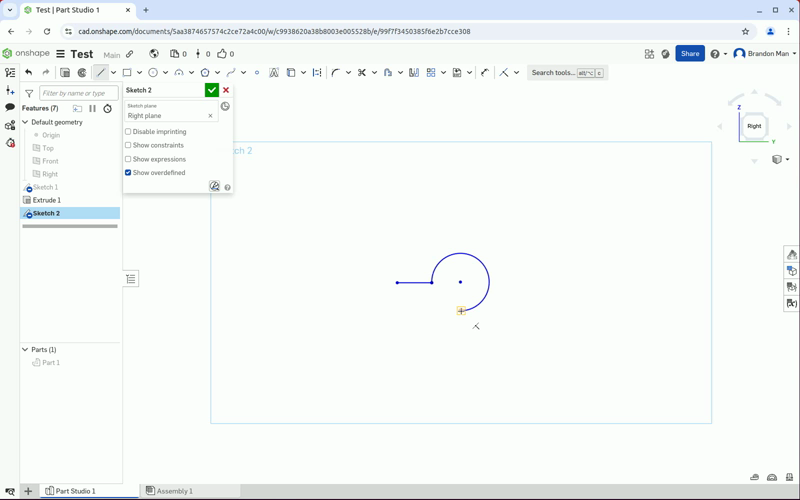
mouse_move(491, 310)
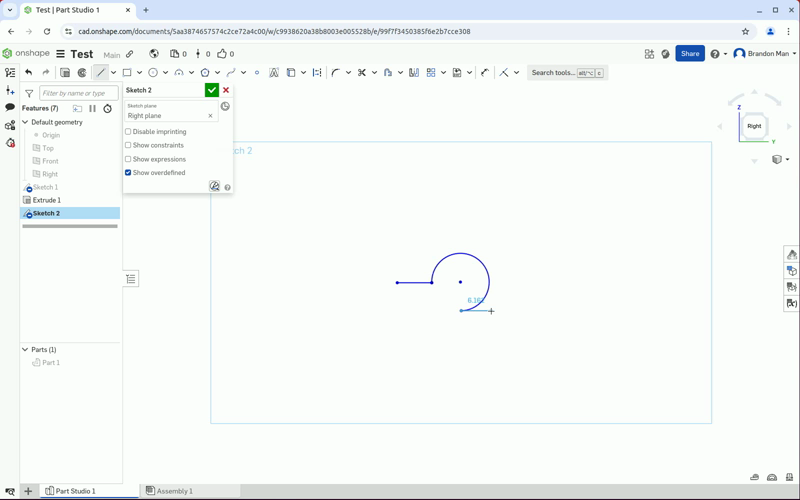
mouse_move(461, 366)
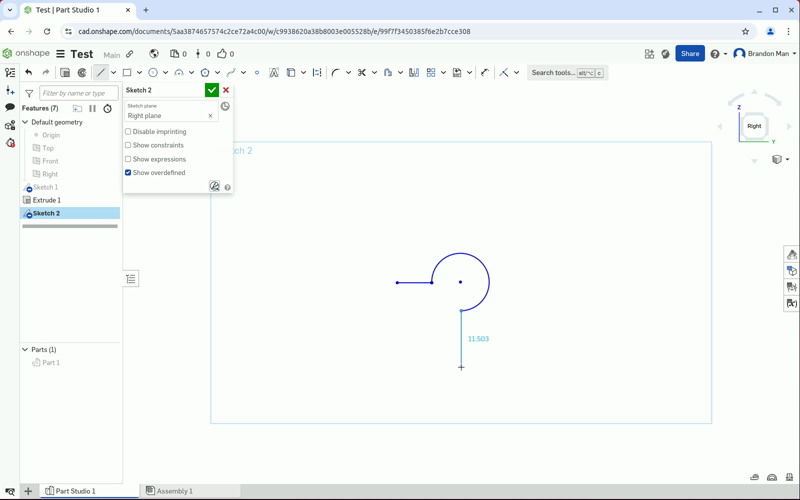
click(461, 366)
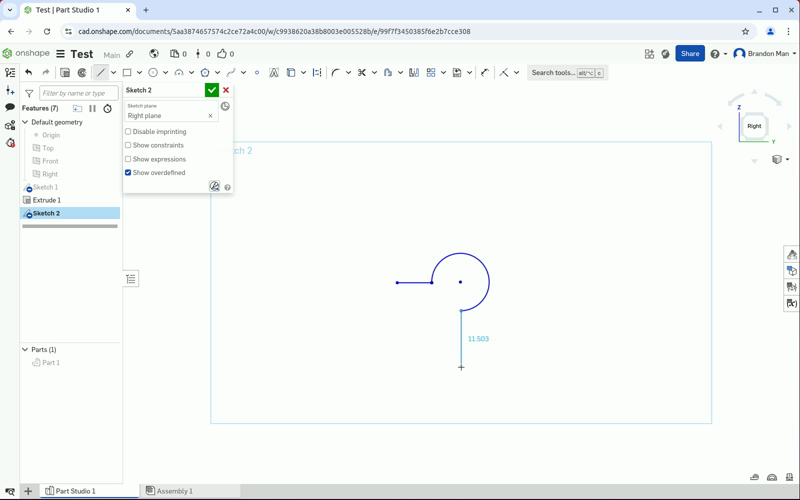
key_up(shift)
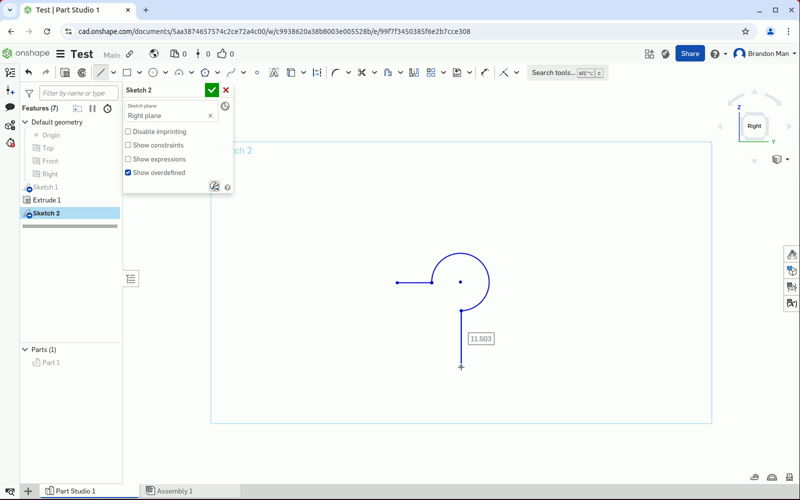
key(esc)
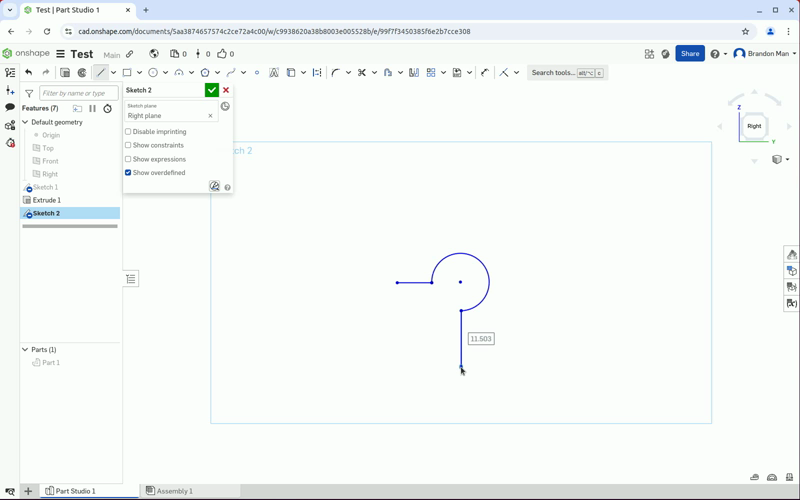
key(a)
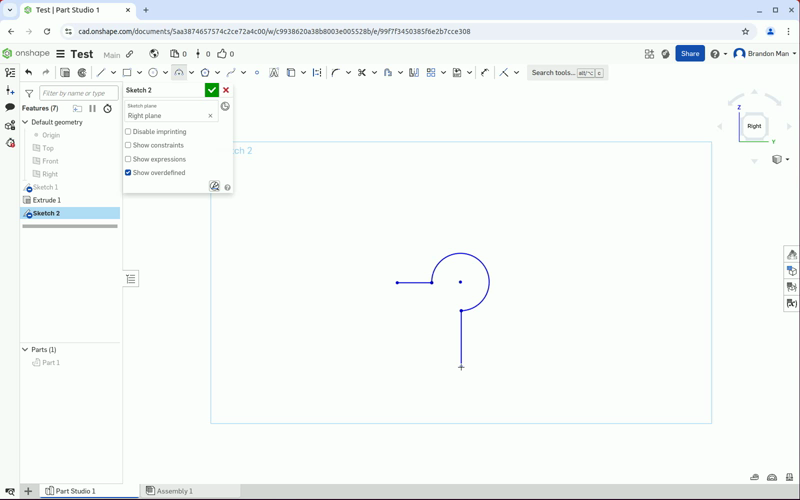
mouse_move(461, 366)
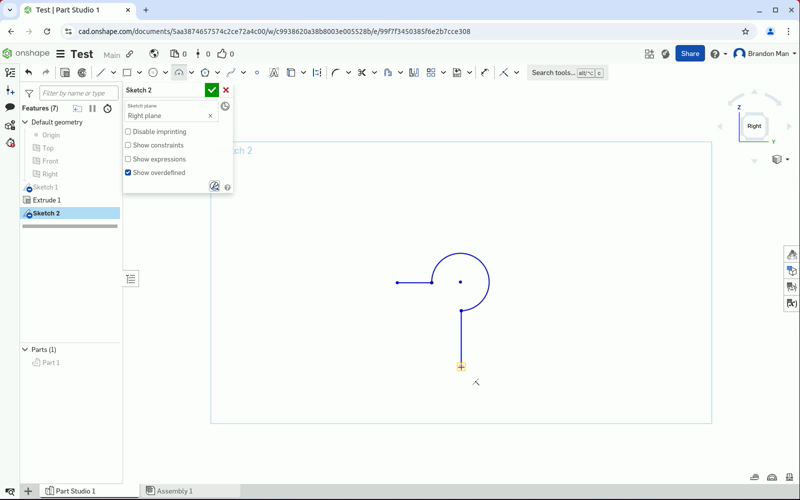
click(461, 366)
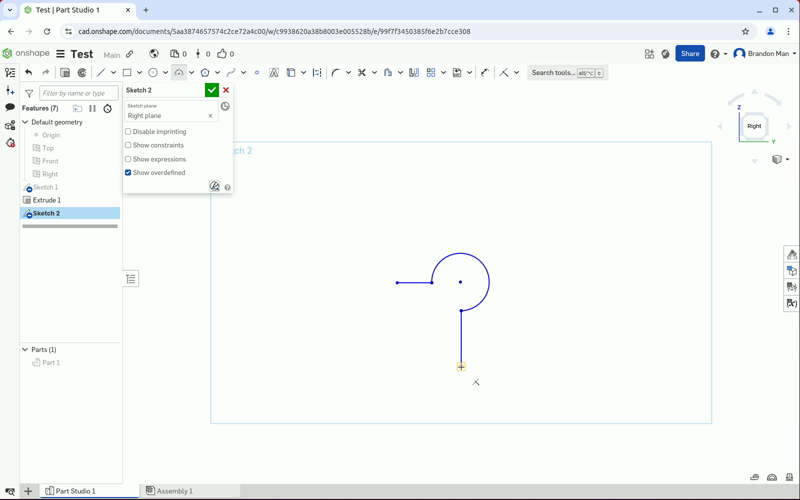
key_down(shift)
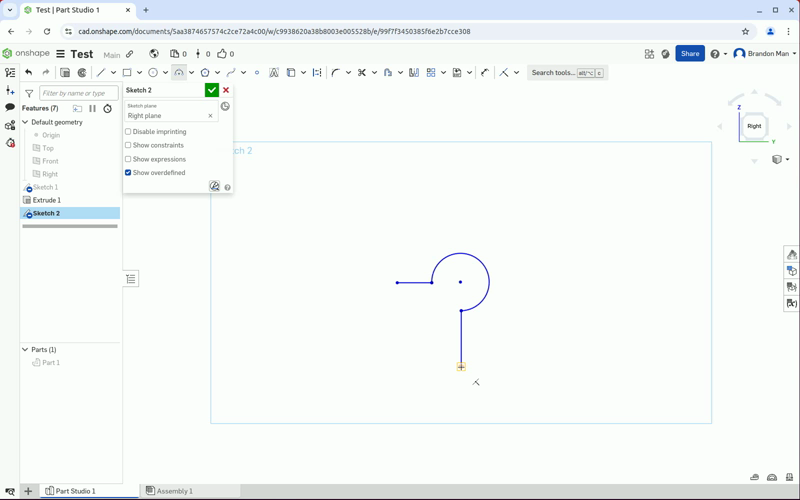
mouse_move(397, 227)
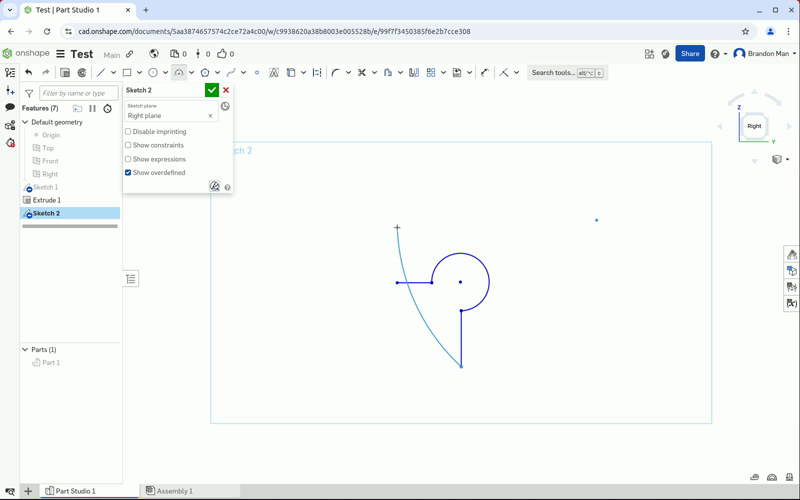
click(397, 227)
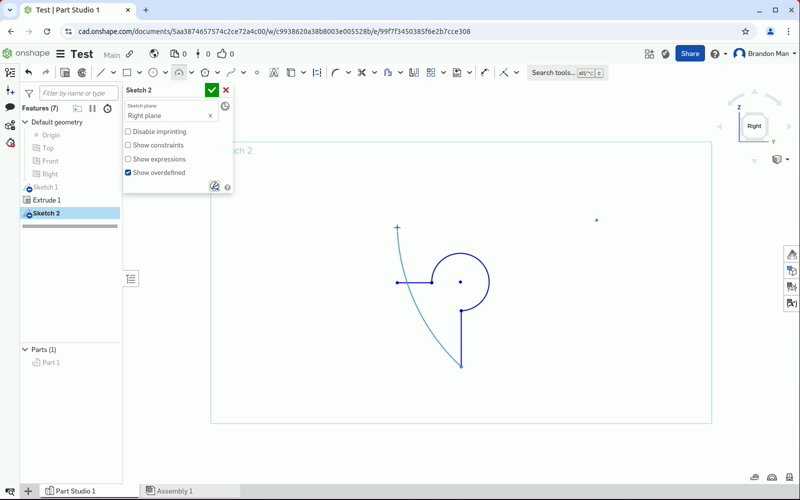
mouse_move(536, 248)
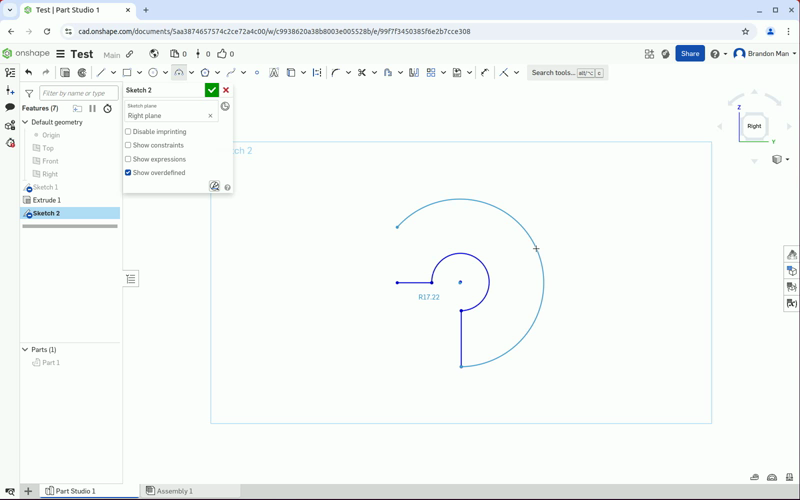
click(536, 248)
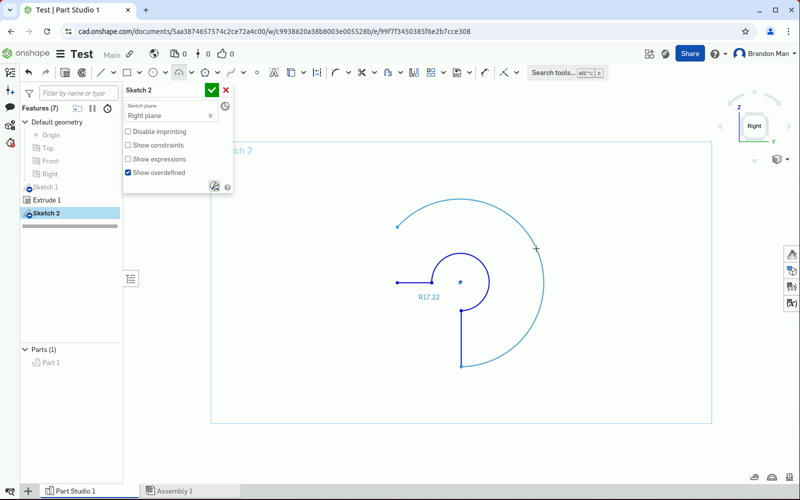
key_up(shift)
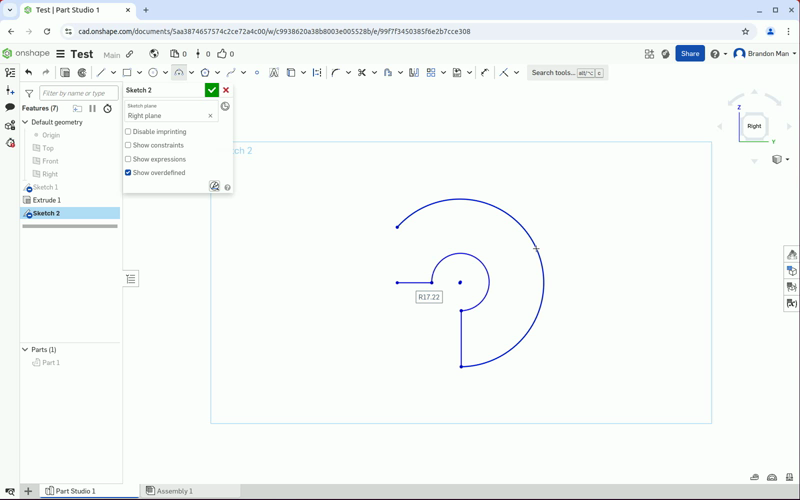
key(esc)
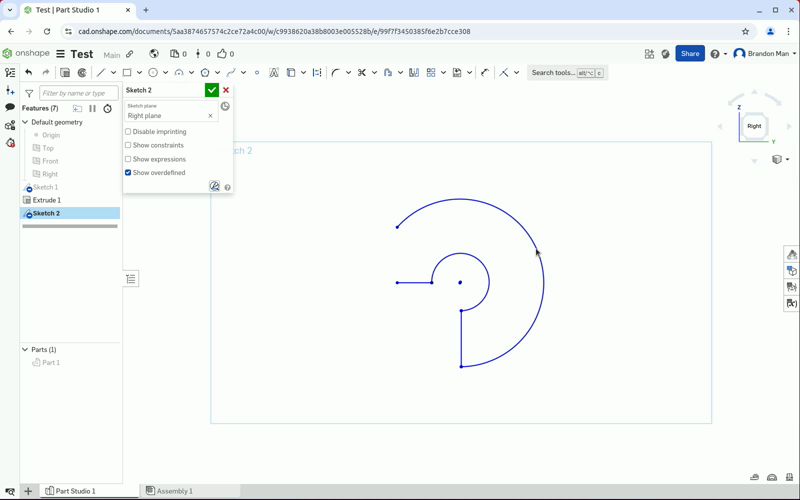
key(l)
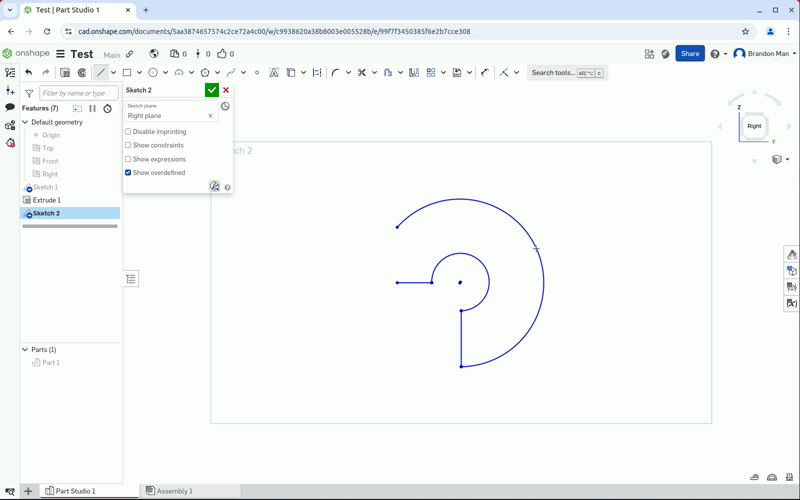
mouse_move(397, 227)
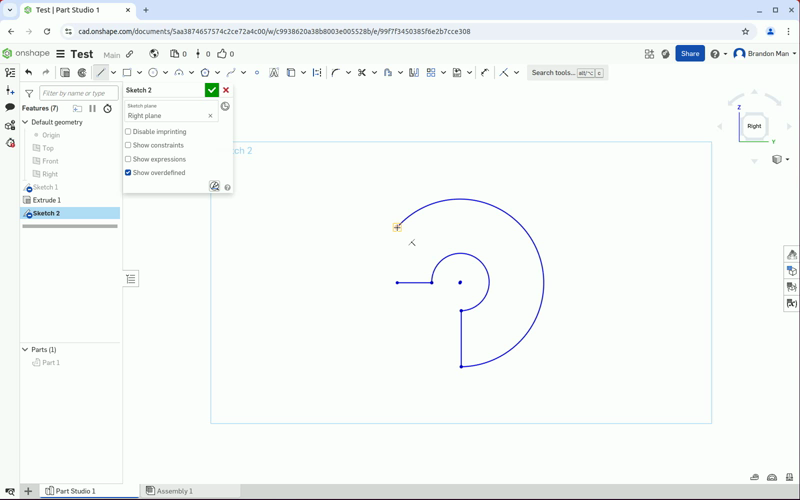
click(397, 227)
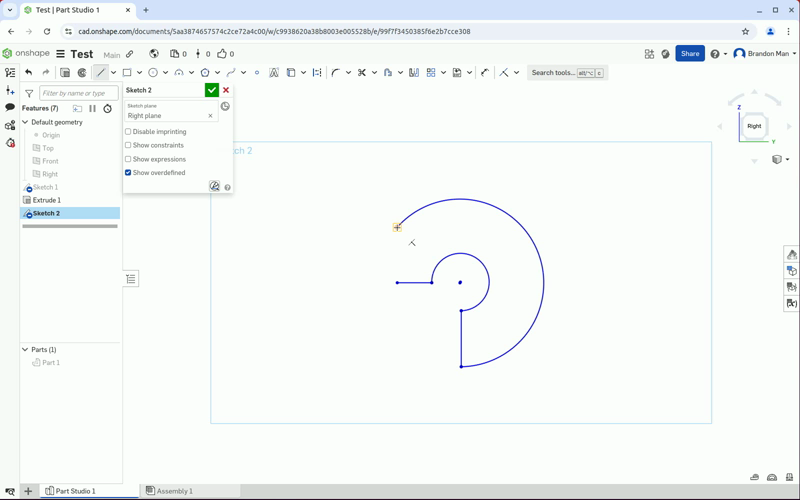
mouse_move(427, 227)
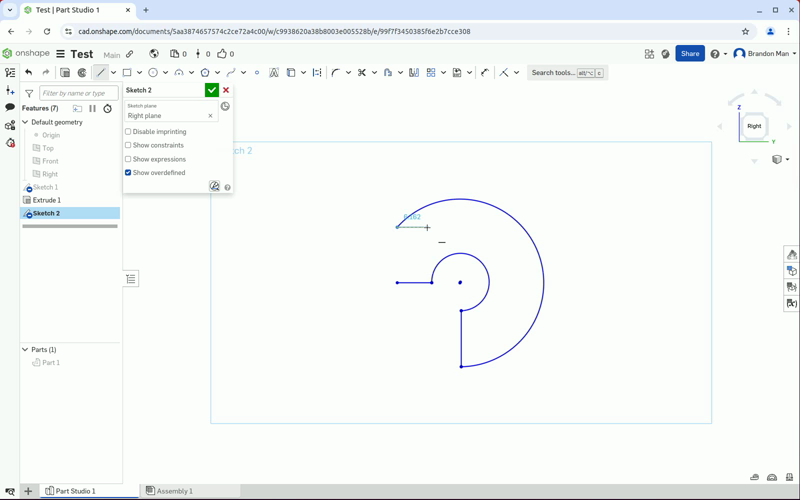
key_down(shift)
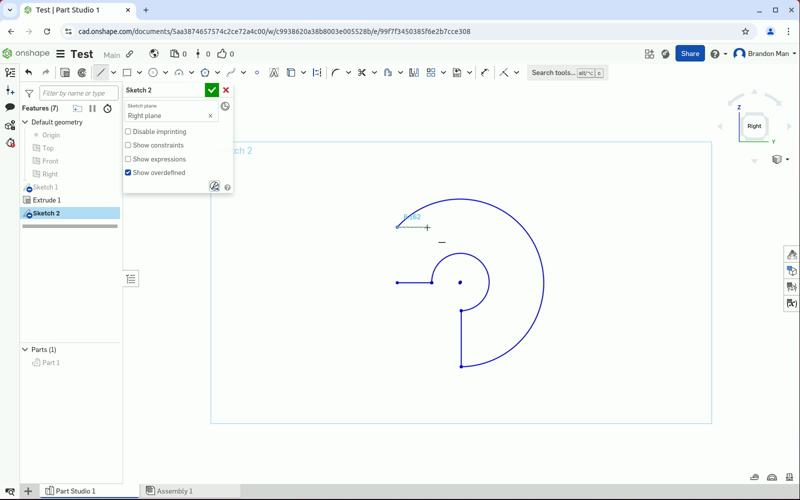
mouse_move(397, 282)
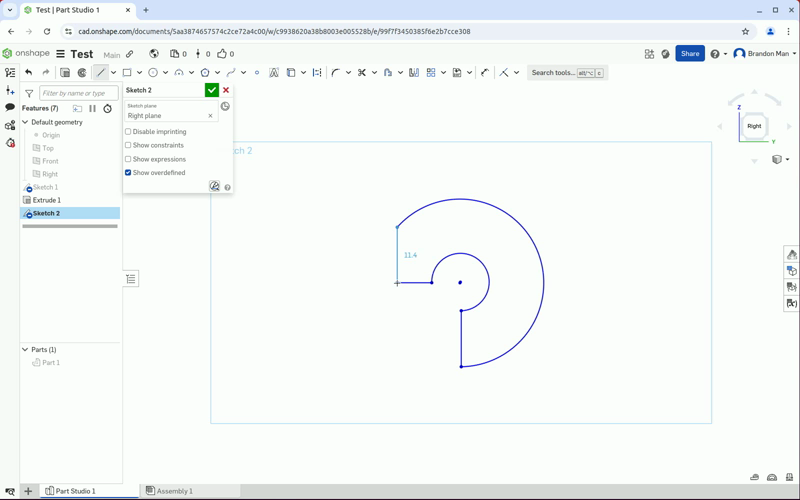
key_up(shift)
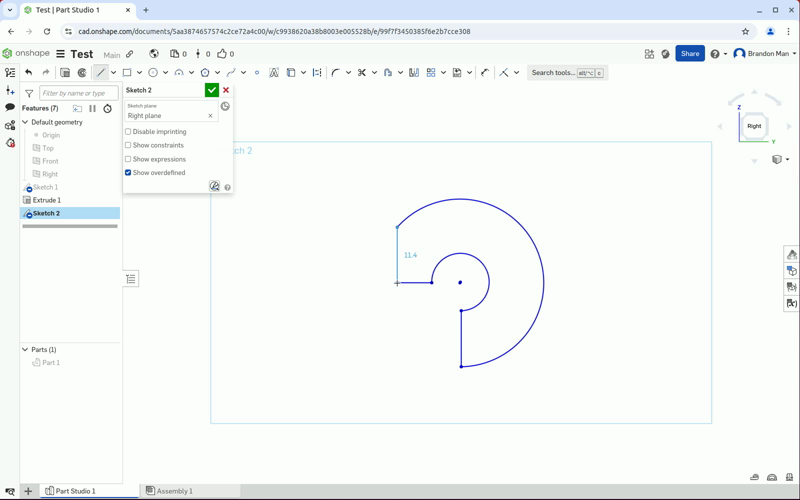
click(397, 282)
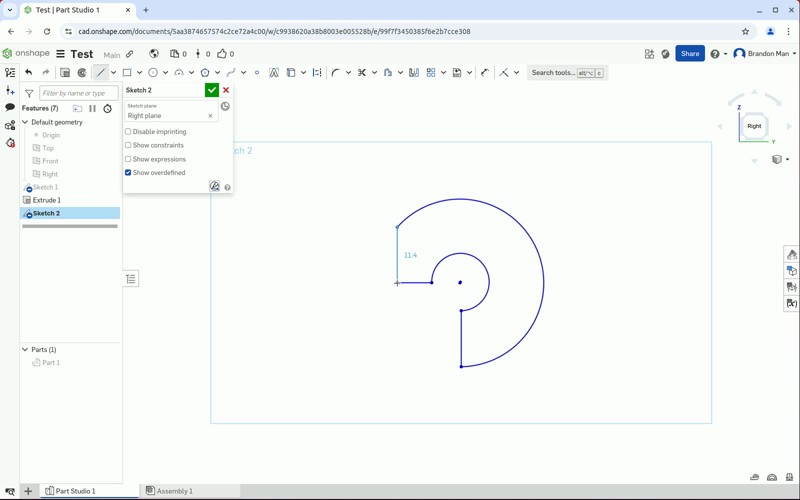
key(esc)
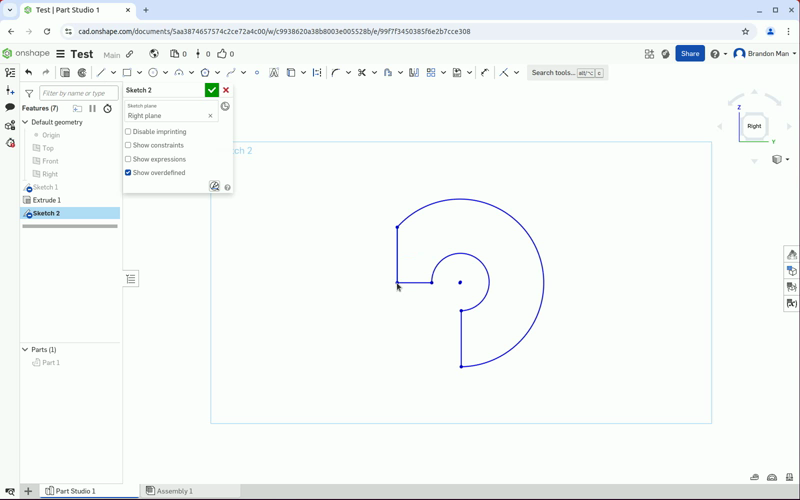
mouse_move(478, 349)
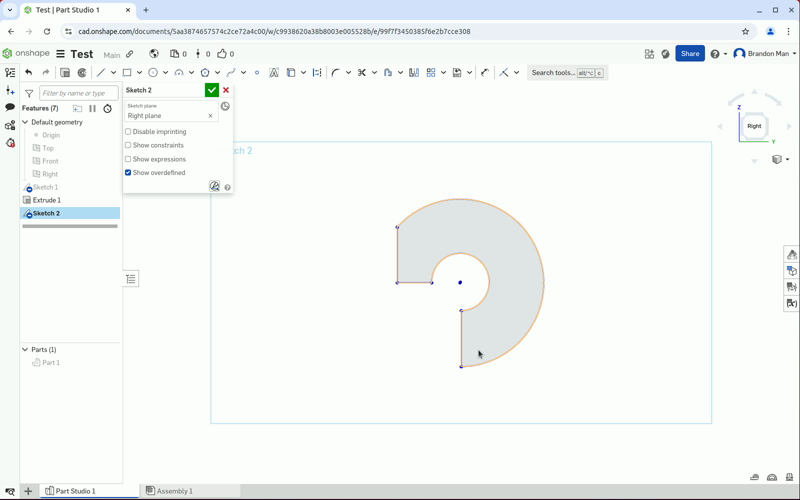
click(478, 349)
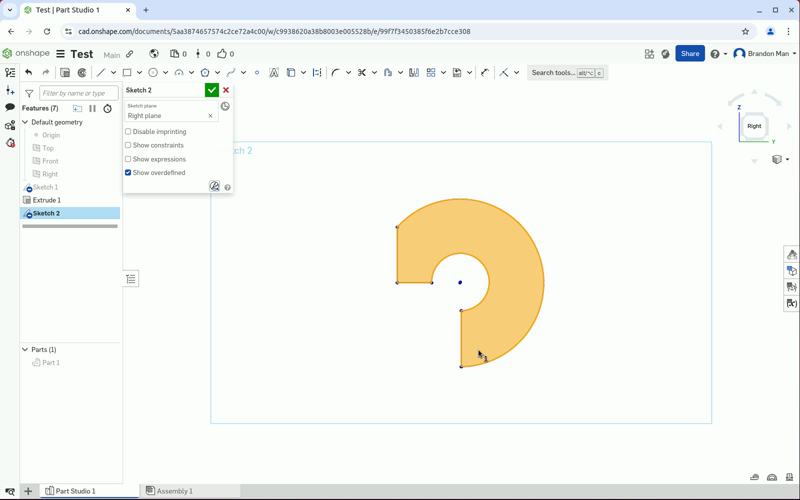
mouse_move(73, 352)
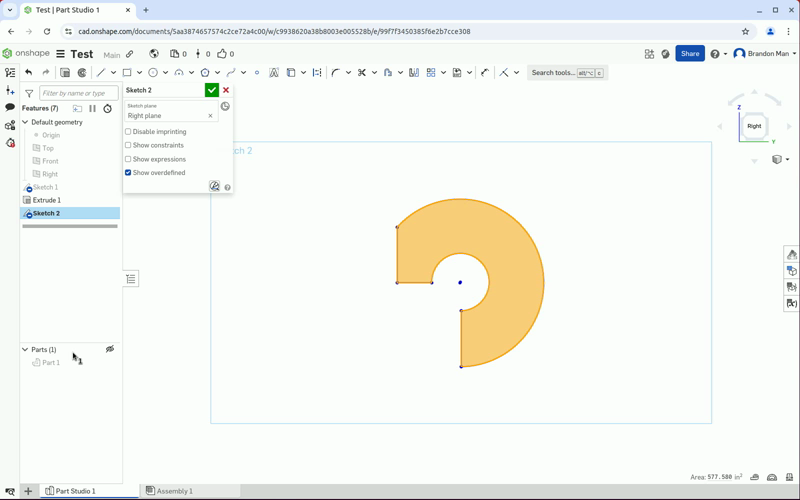
key(shift+y)
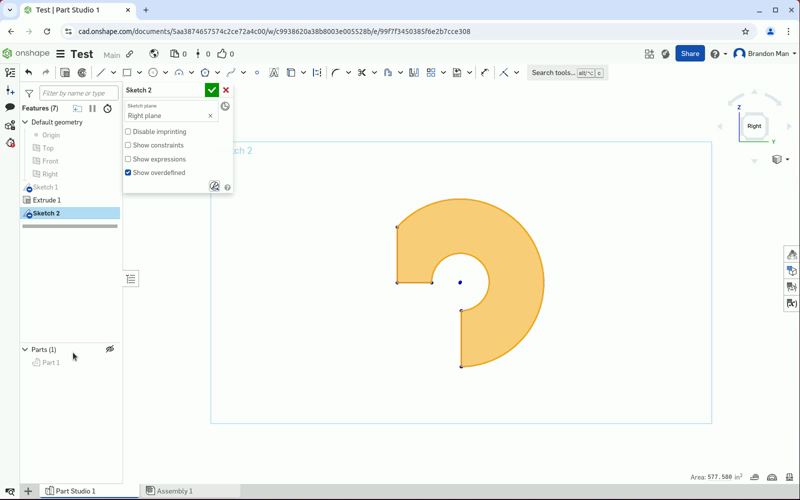
key(shift+e)
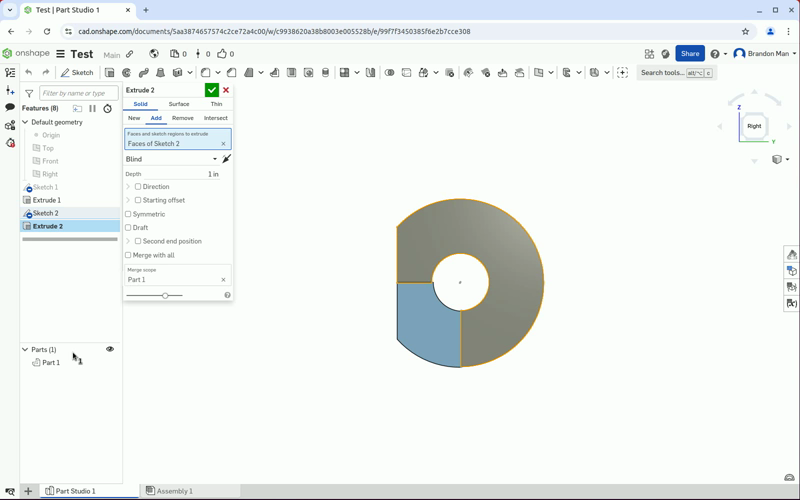
mouse_move(143, 106)
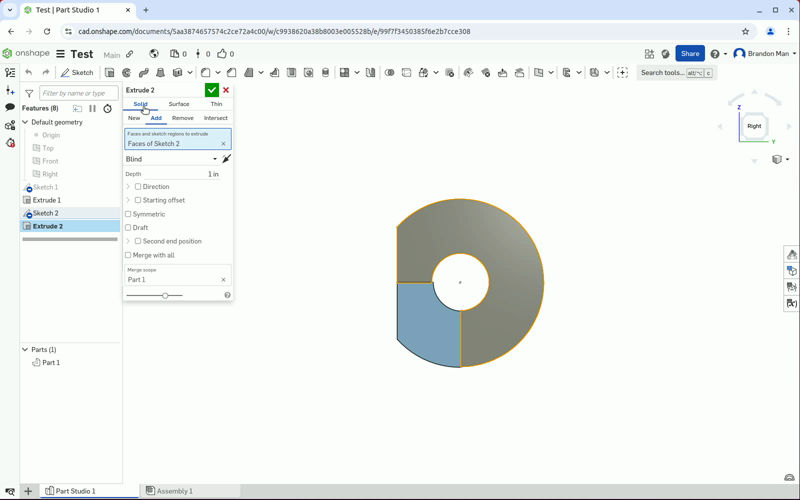
click(143, 106)
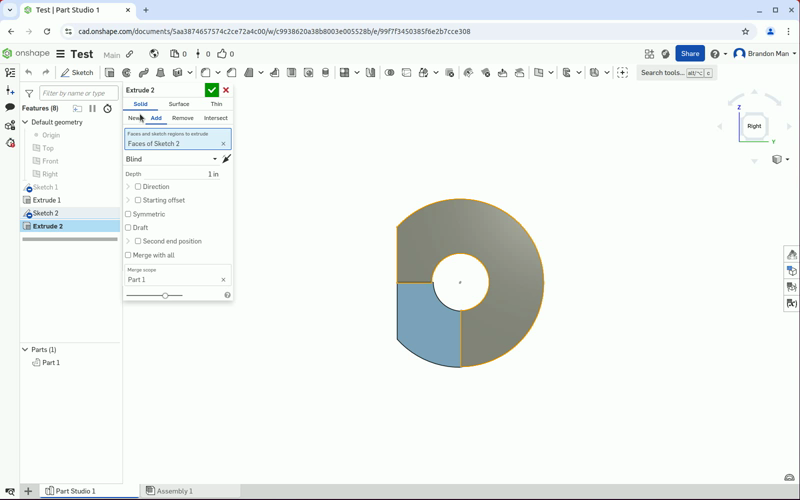
mouse_move(137, 120)
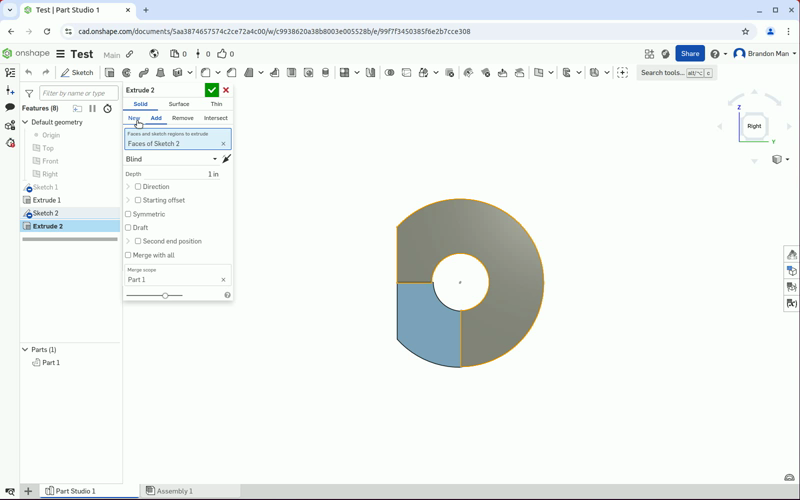
click(137, 120)
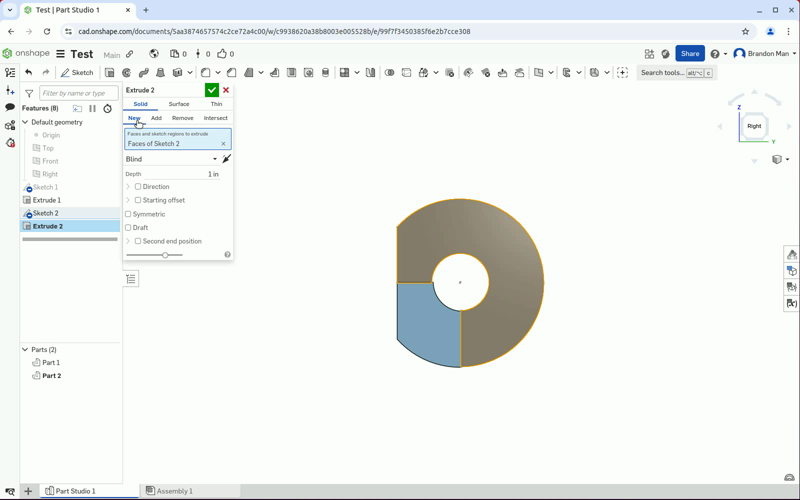
key(tab, 4)
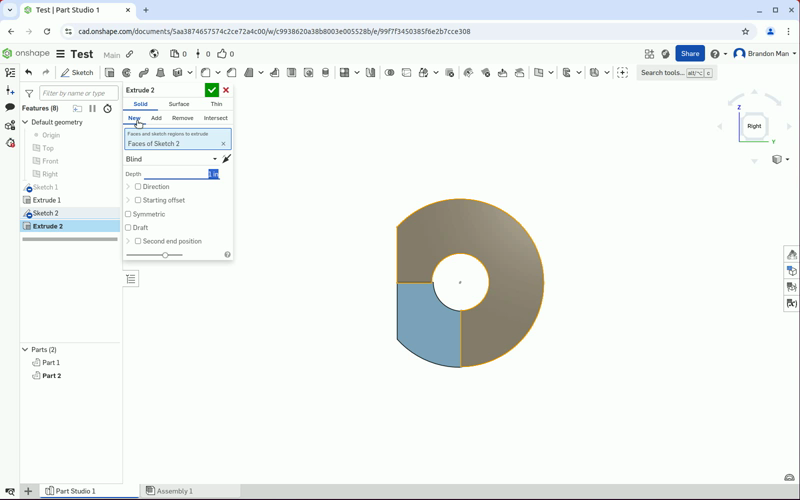
text(23.108)
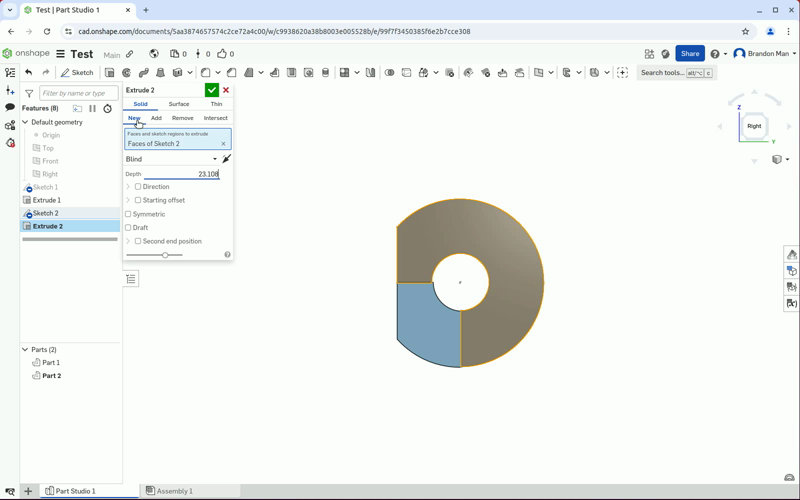
key(enter)
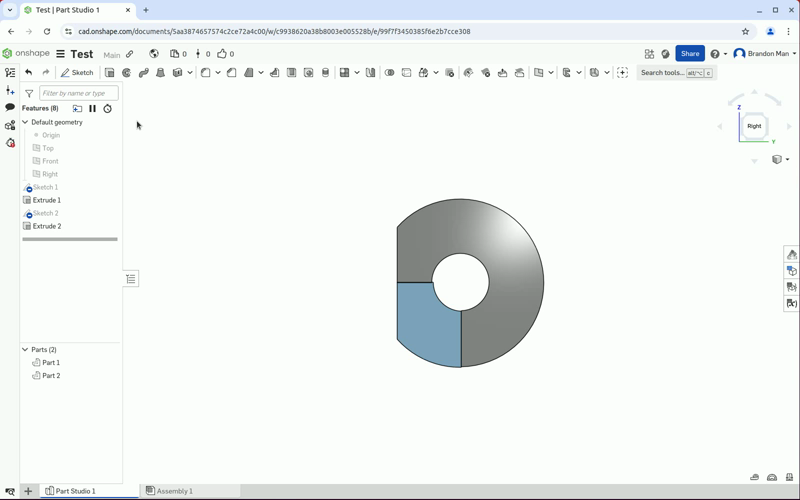
key(shift+h)
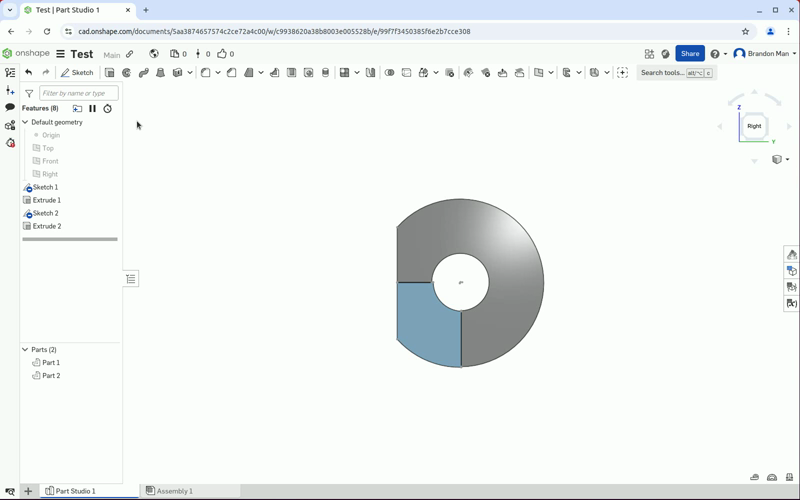
key(shift+h)
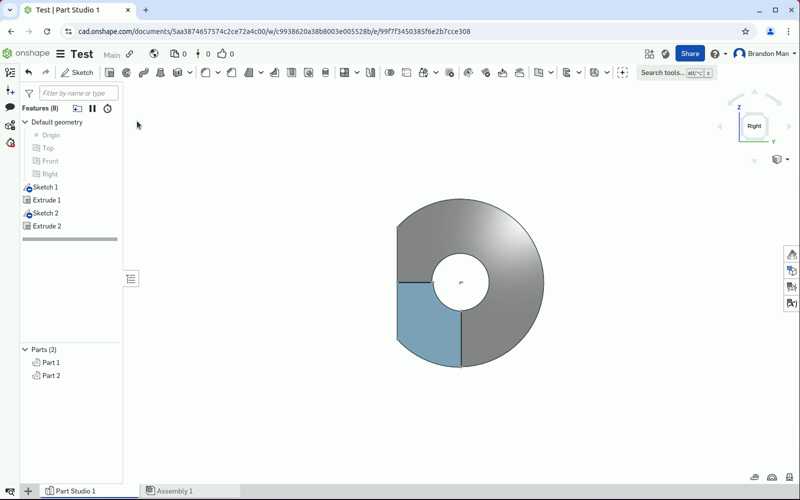
key(shift+7)
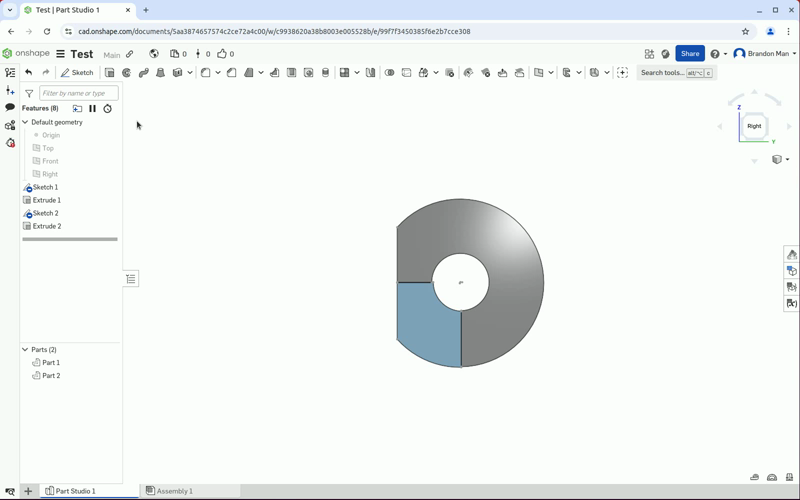
key(right, 2)
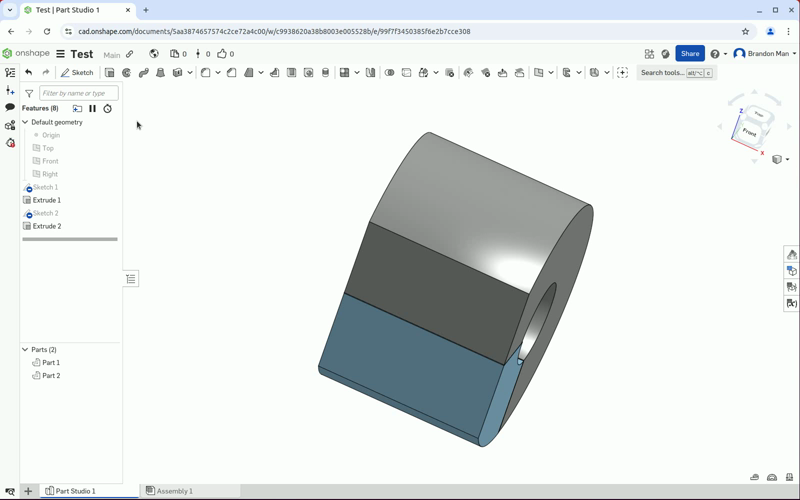
key(down, 2)
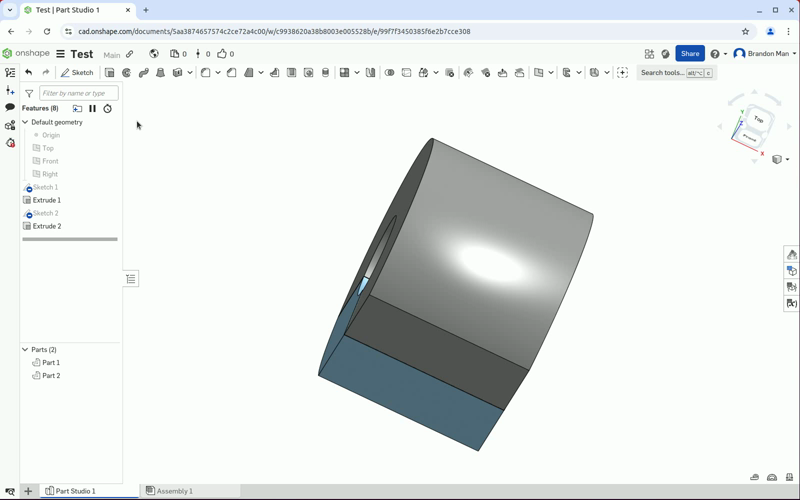
key(up, 2)
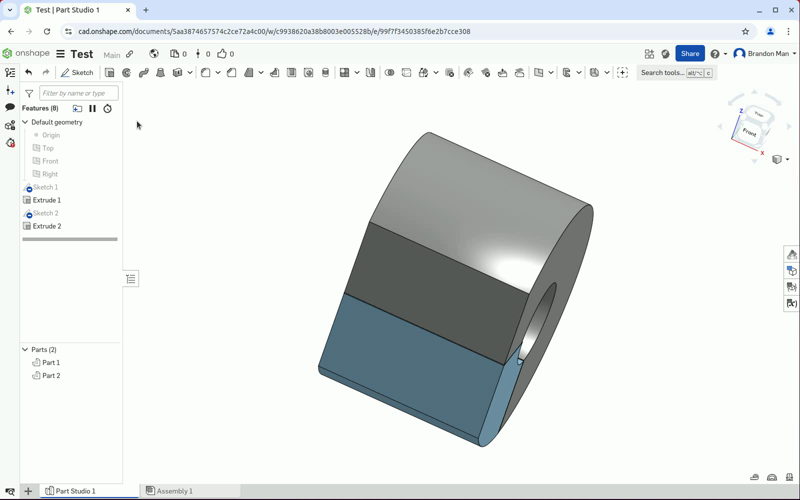
key(left, 2)
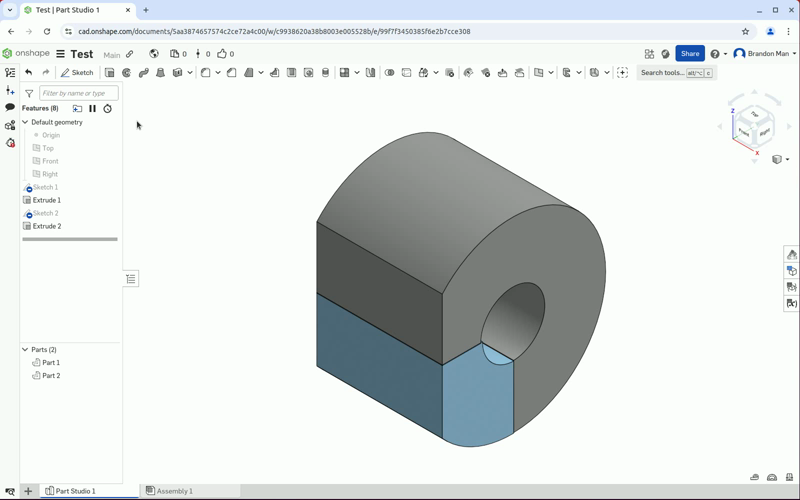
mouse_move(73, 189)
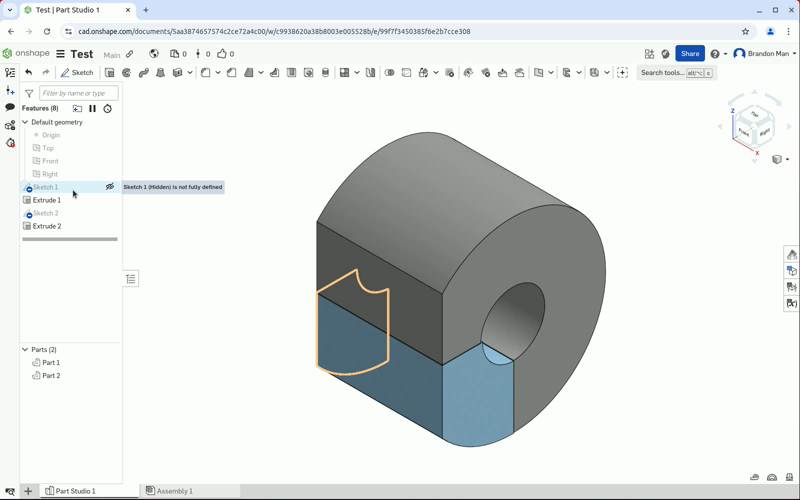
click(73, 189)